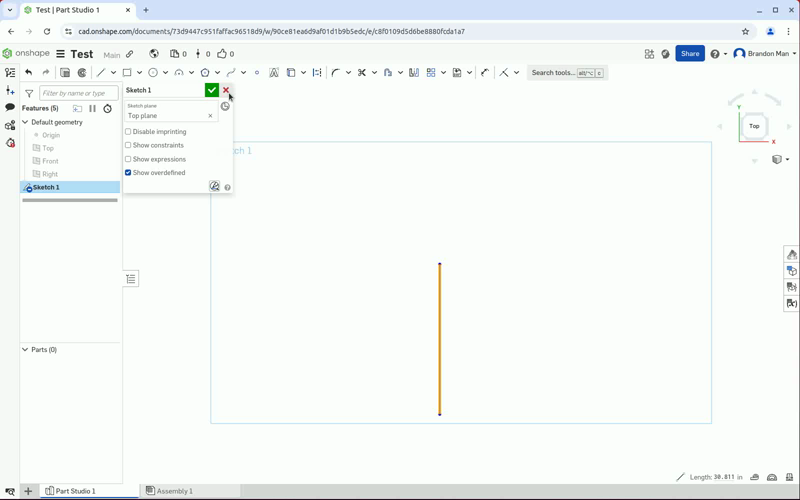
key(shift+h)
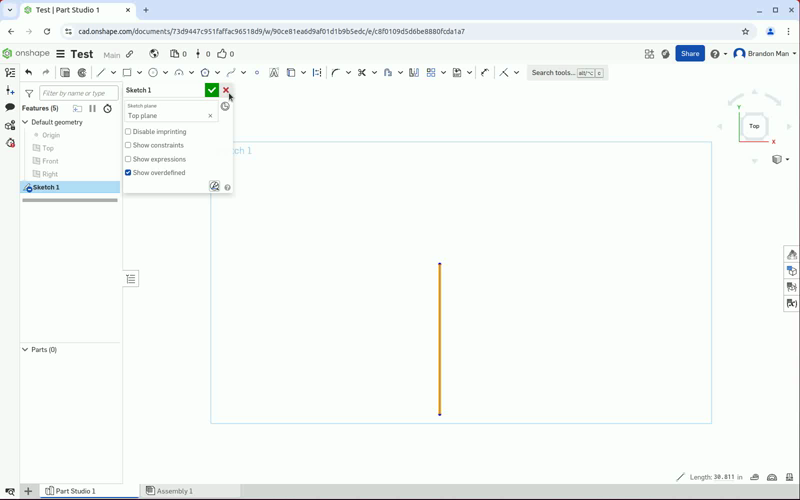
key(shift+s)
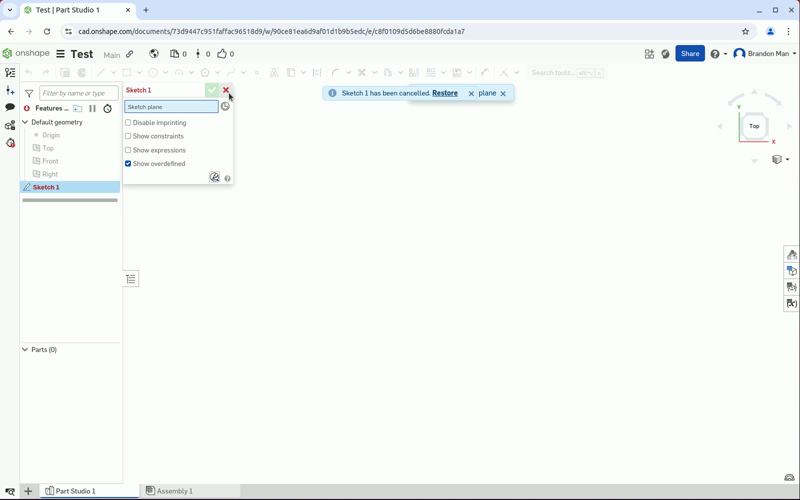
mouse_move(73, 150)
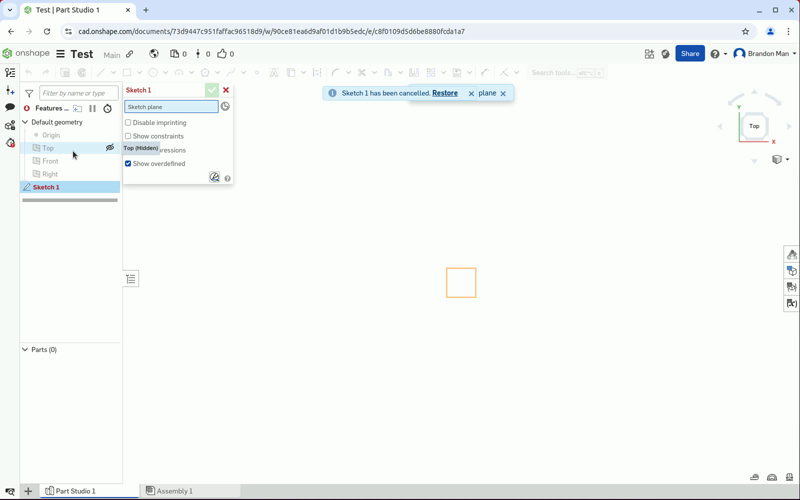
click(73, 150)
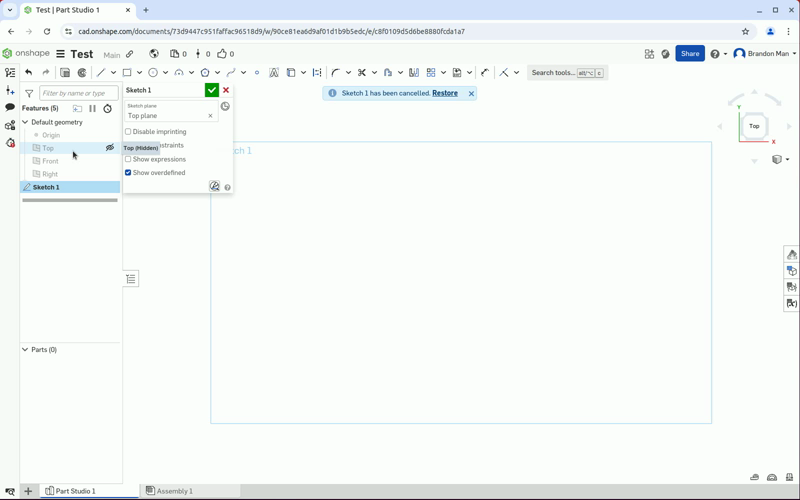
mouse_move(73, 352)
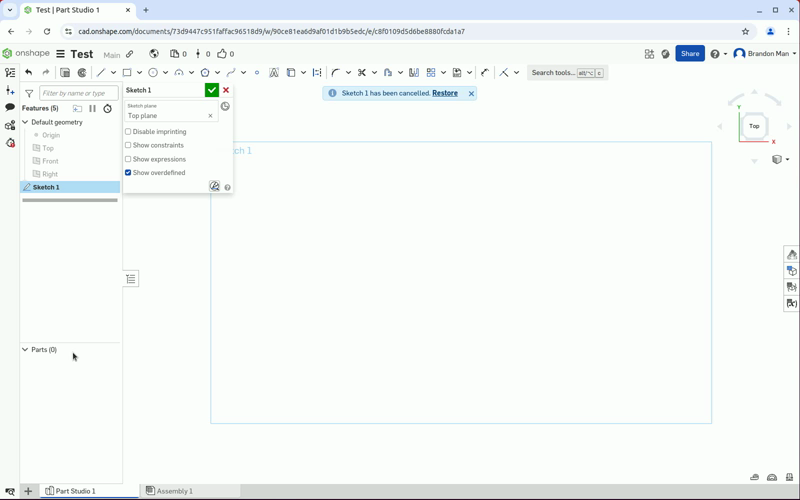
key(y)
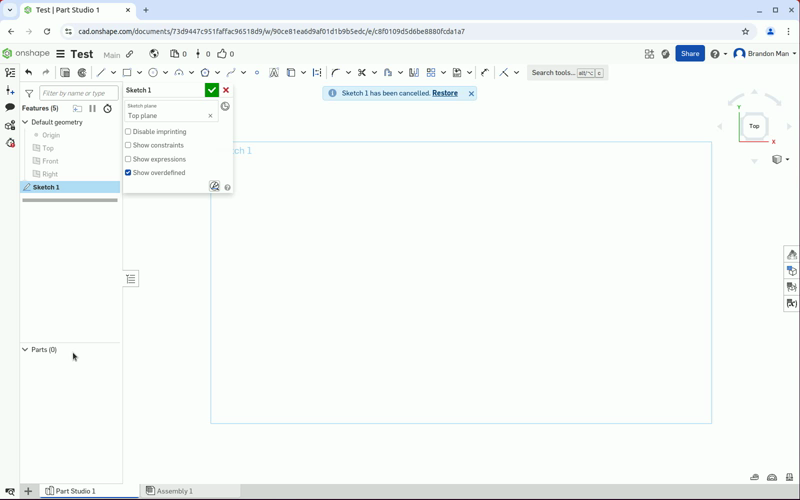
key(c)
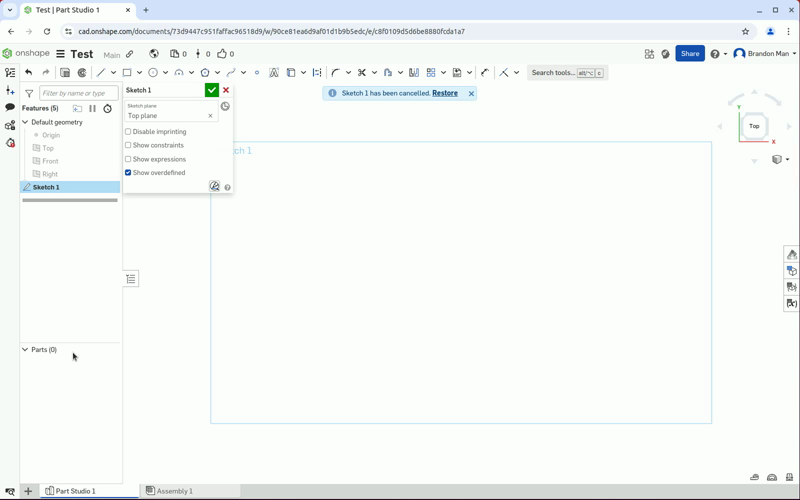
key_down(shift)
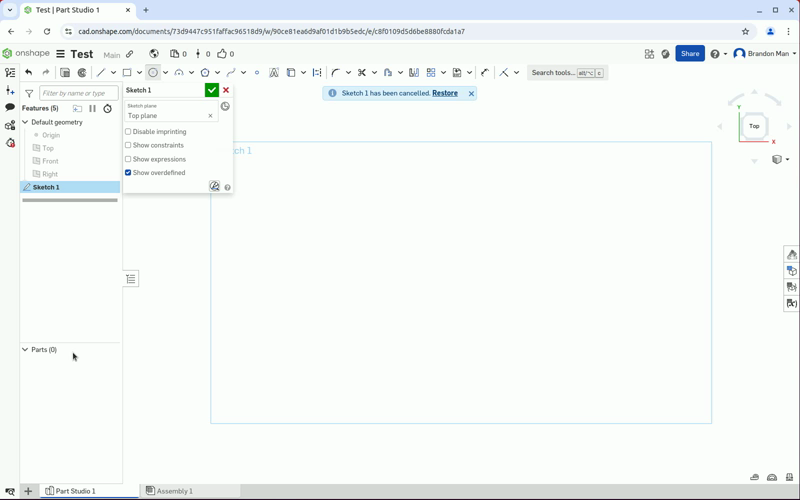
mouse_move(461, 282)
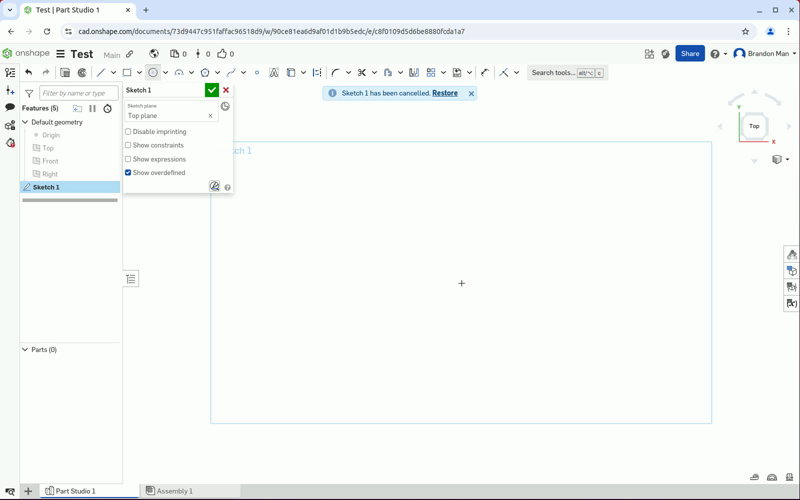
click(461, 282)
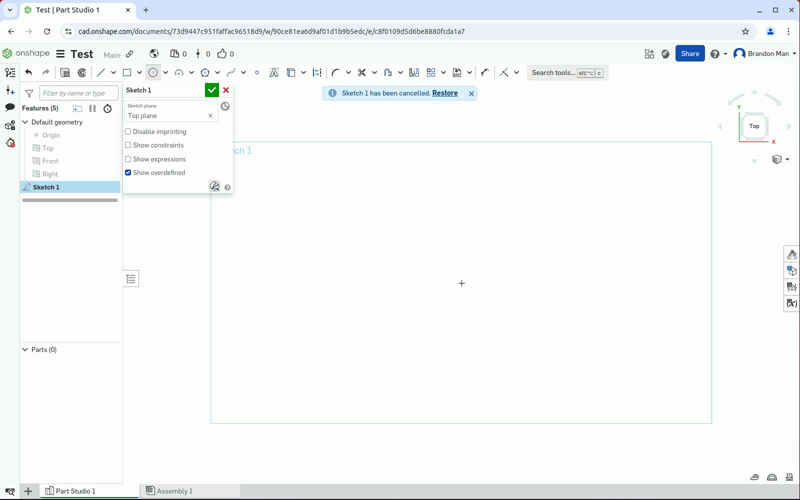
key_up(shift)
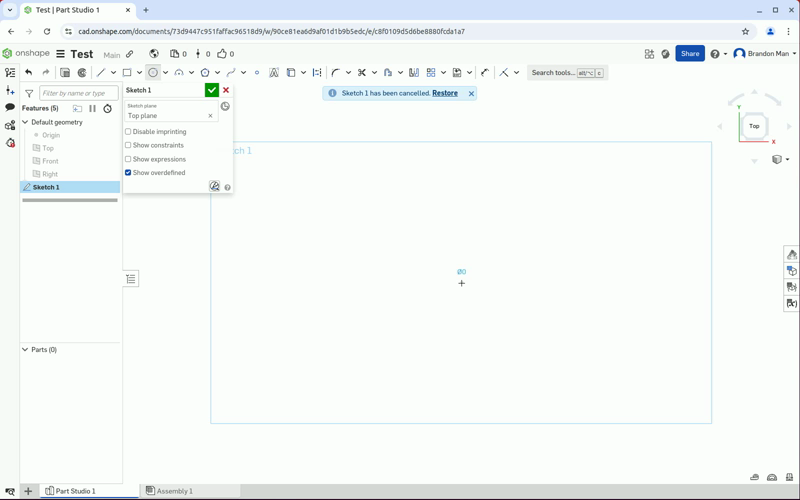
mouse_move(561, 282)
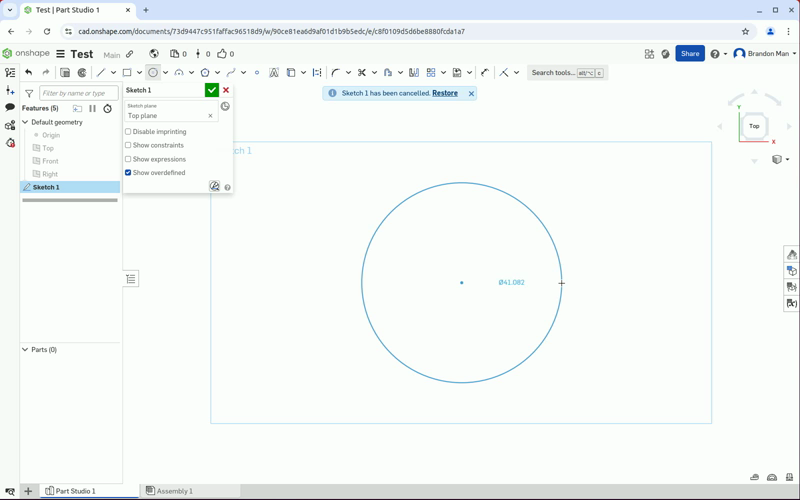
click(561, 282)
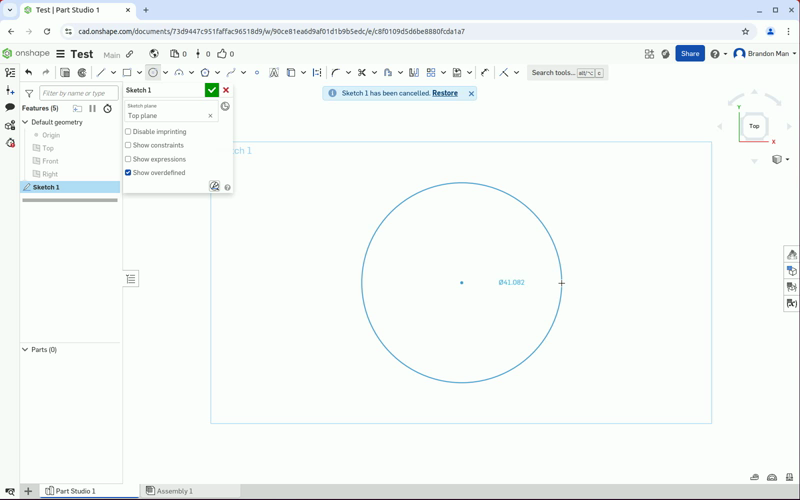
key(esc)
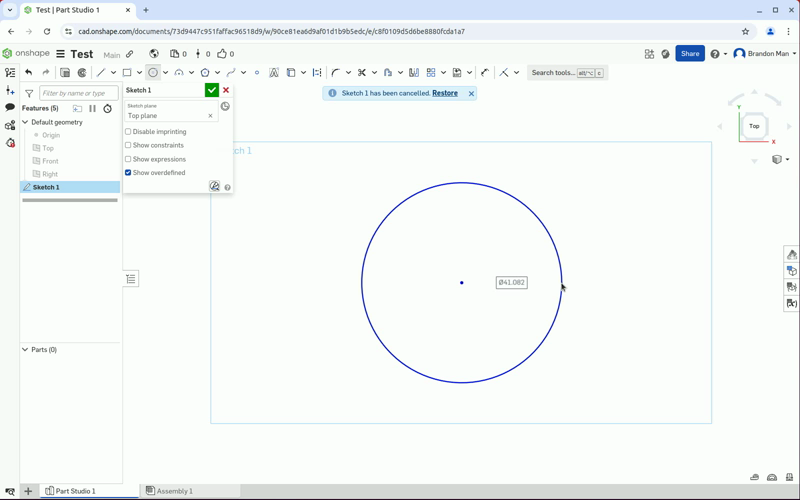
key(c)
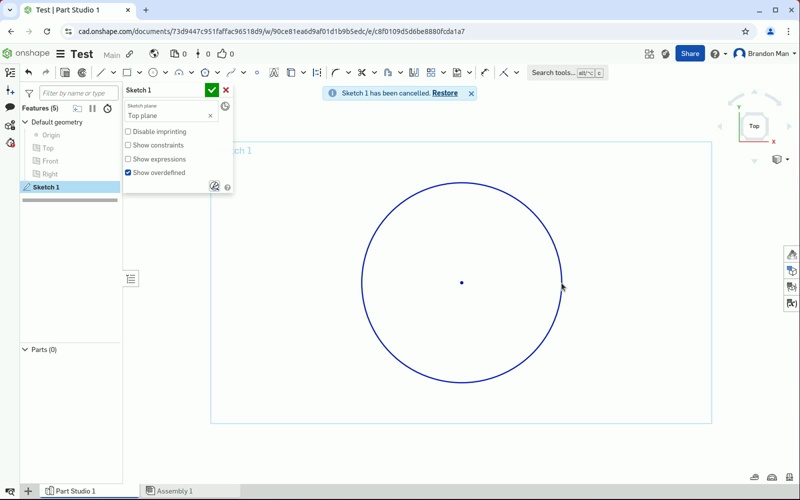
key_down(shift)
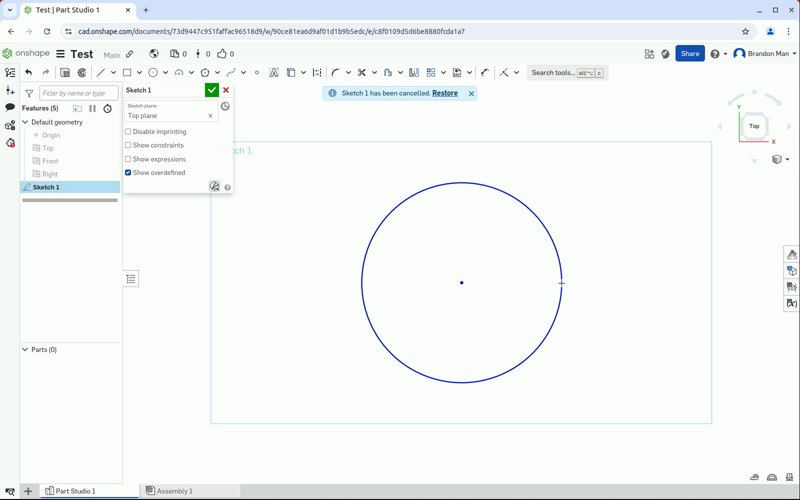
mouse_move(461, 282)
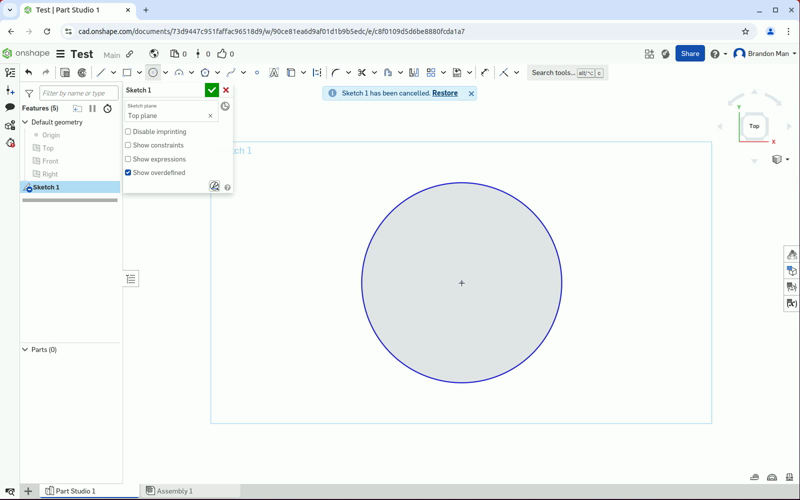
click(461, 282)
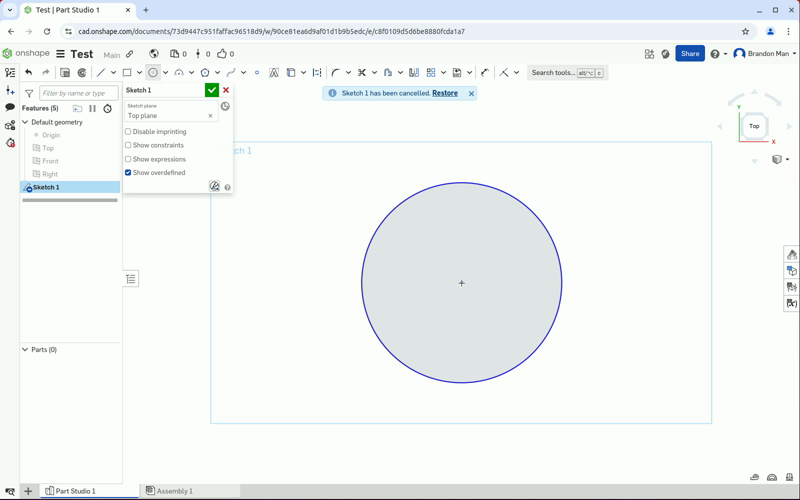
key_up(shift)
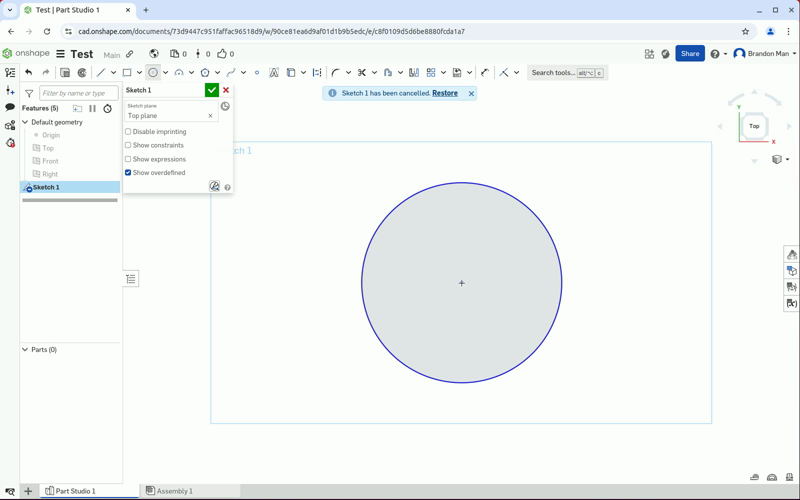
mouse_move(551, 282)
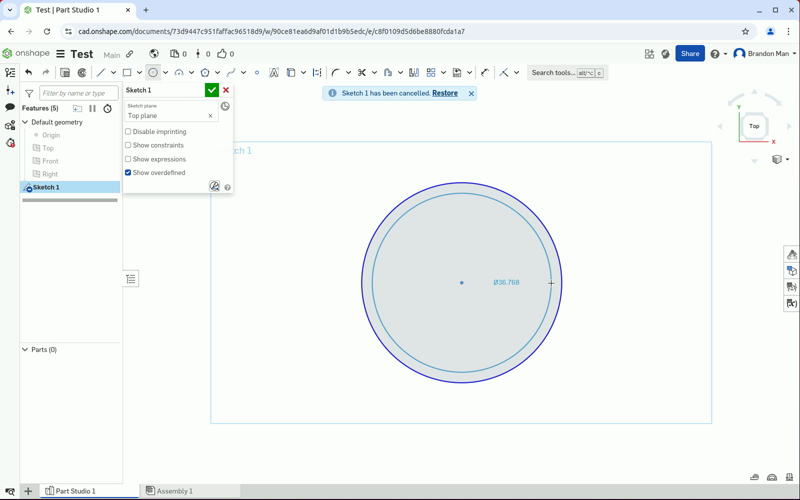
click(551, 282)
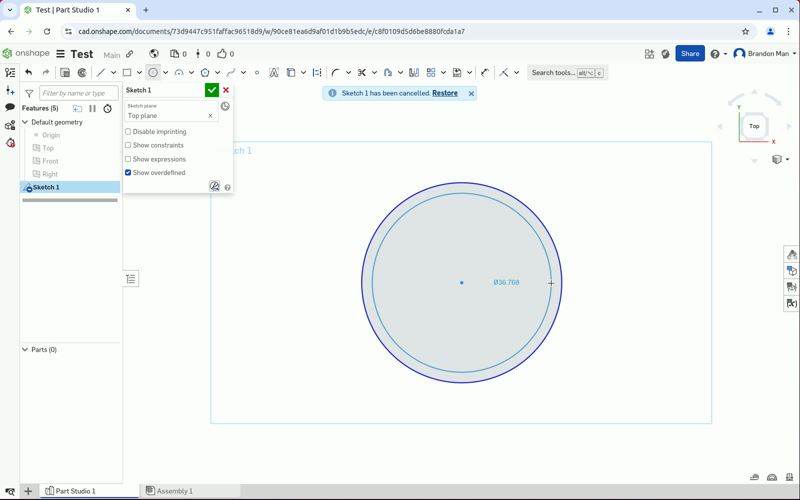
key(esc)
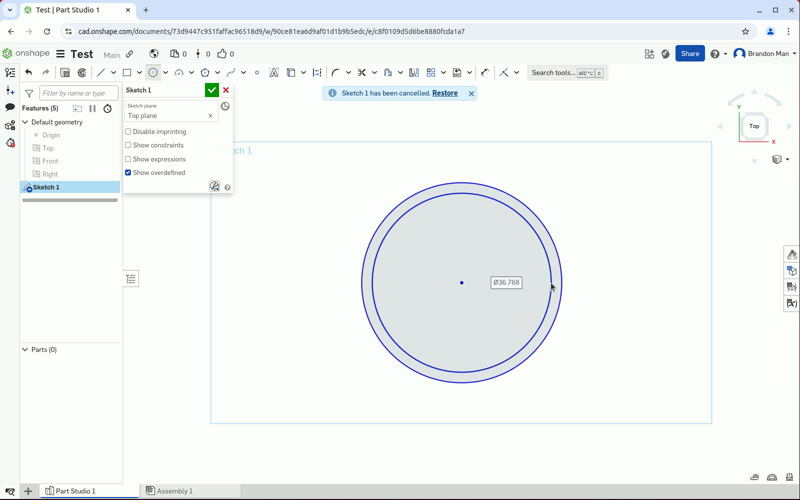
mouse_move(379, 238)
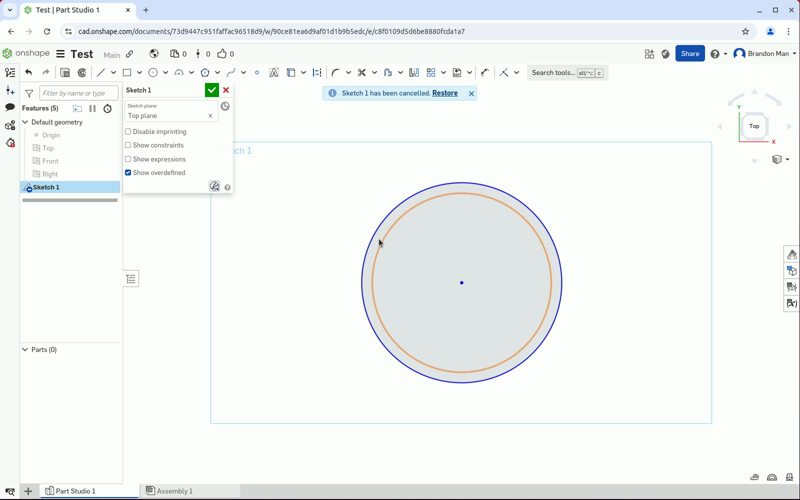
click(379, 238)
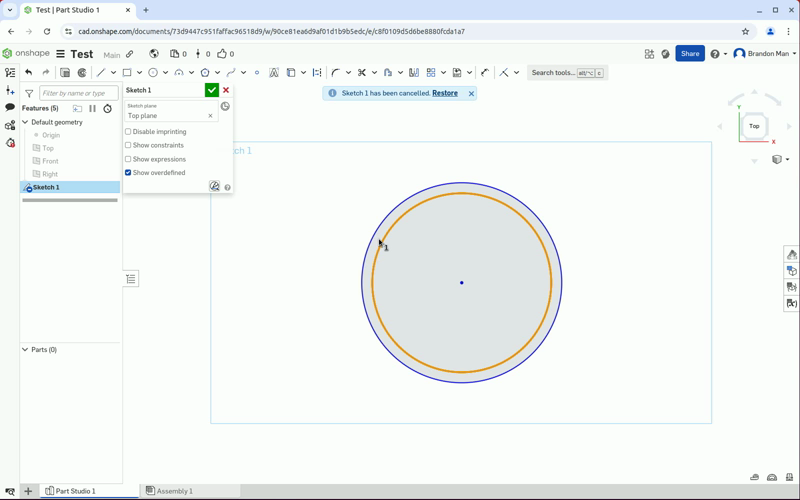
mouse_move(73, 352)
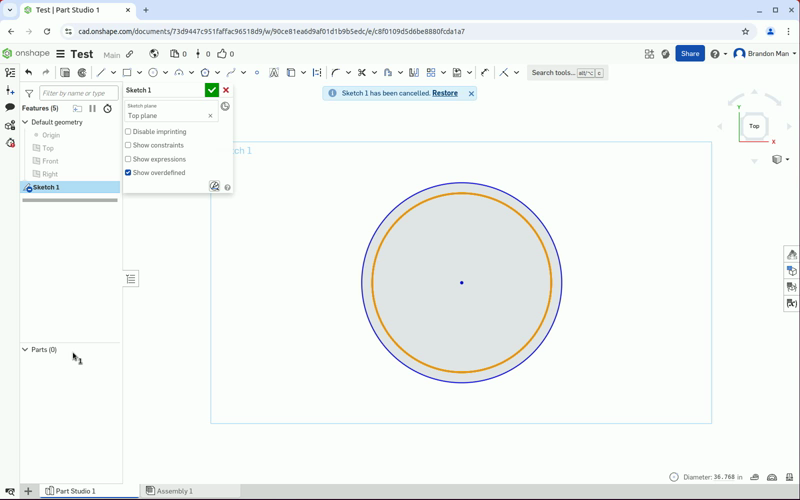
key(shift+y)
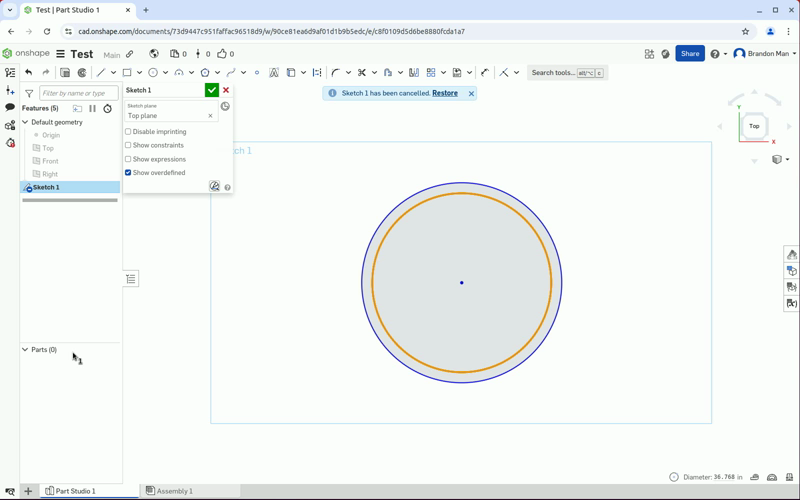
key(shift+e)
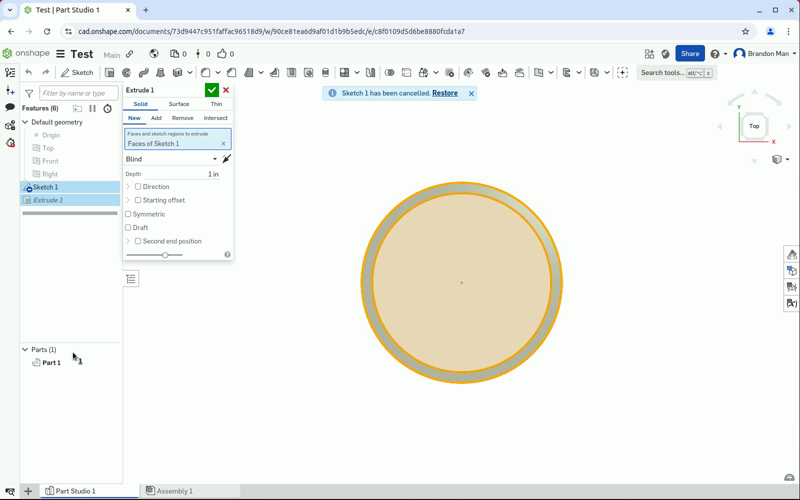
mouse_move(143, 106)
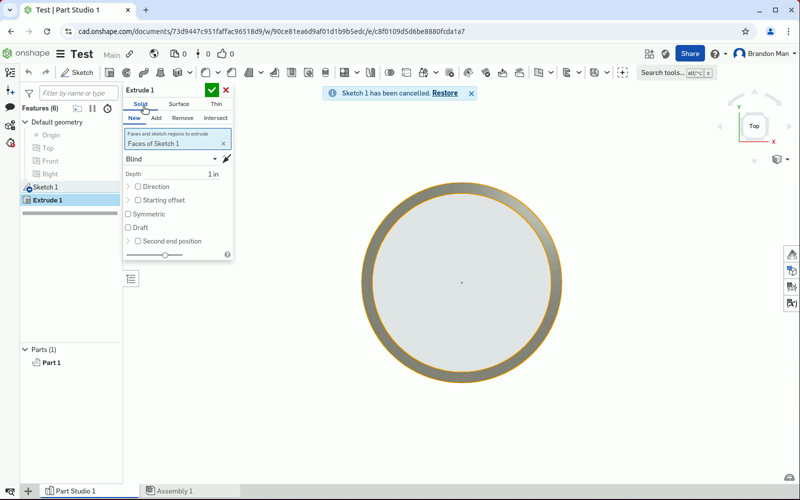
click(143, 106)
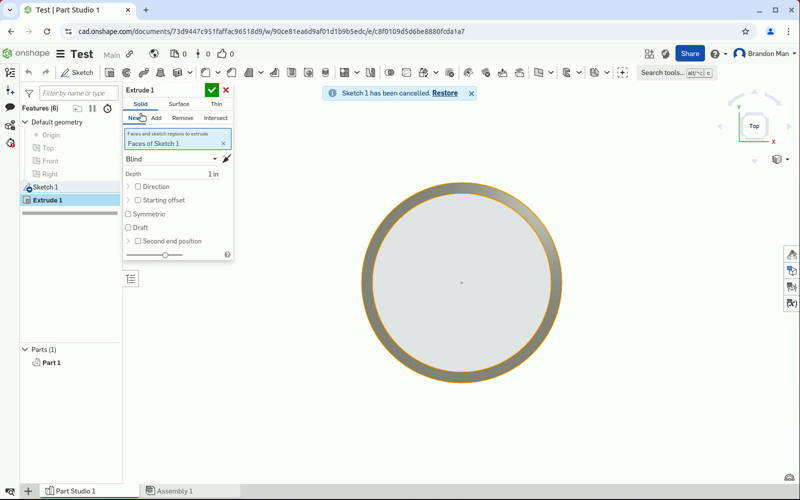
mouse_move(137, 120)
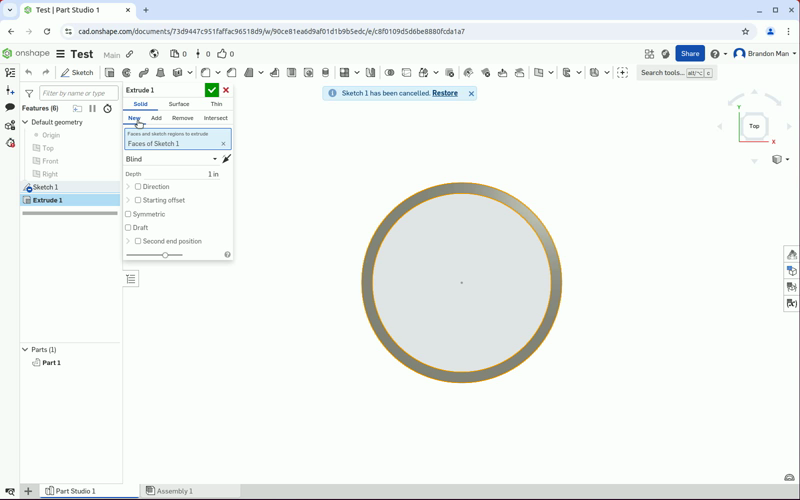
click(137, 120)
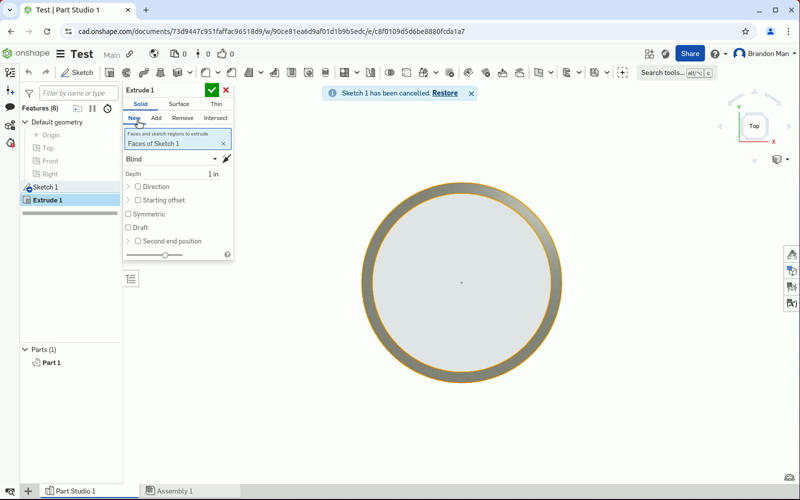
key(tab, 4)
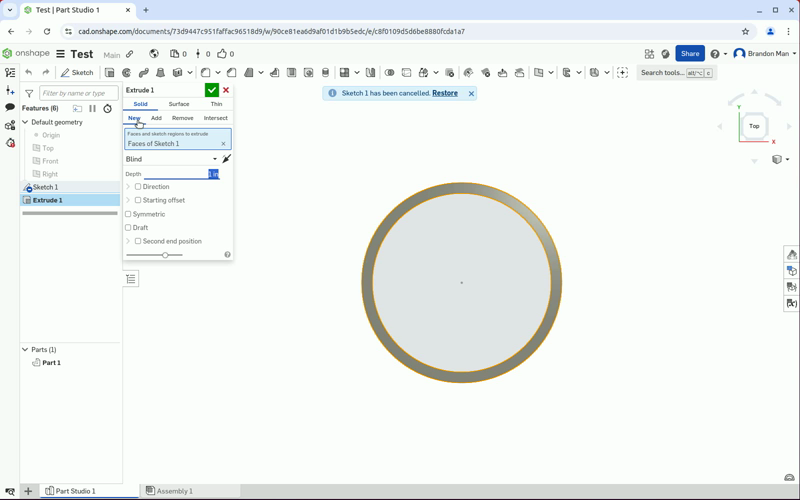
text(2.648)
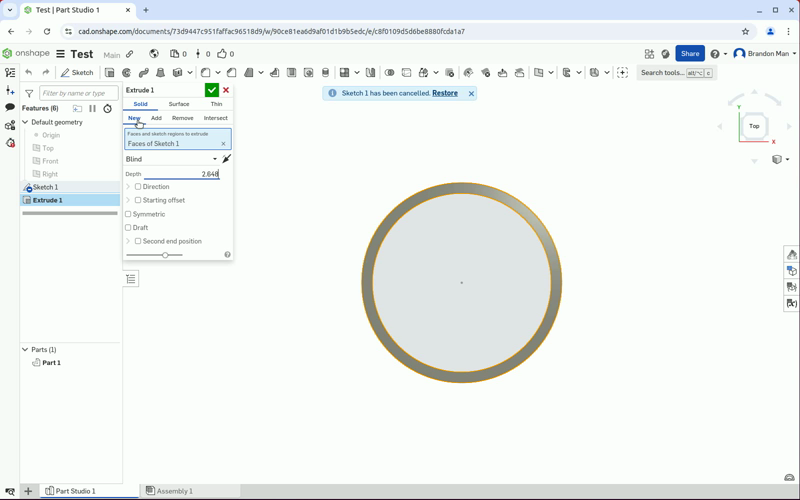
key(enter)
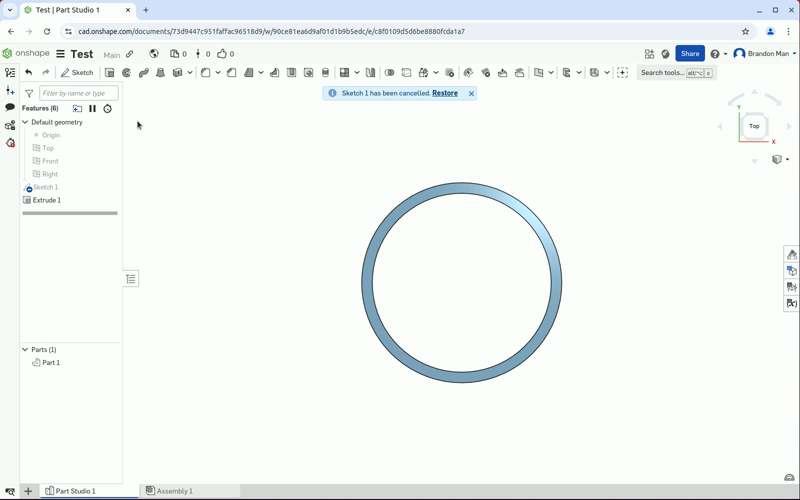
key(shift+h)
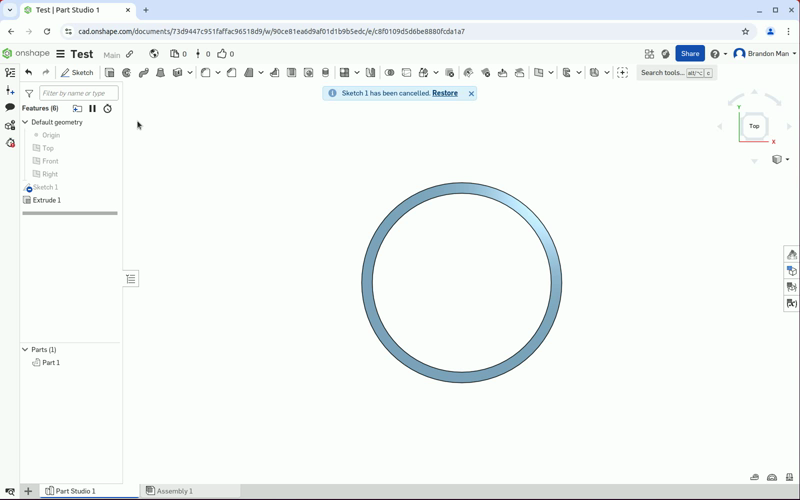
key(shift+h)
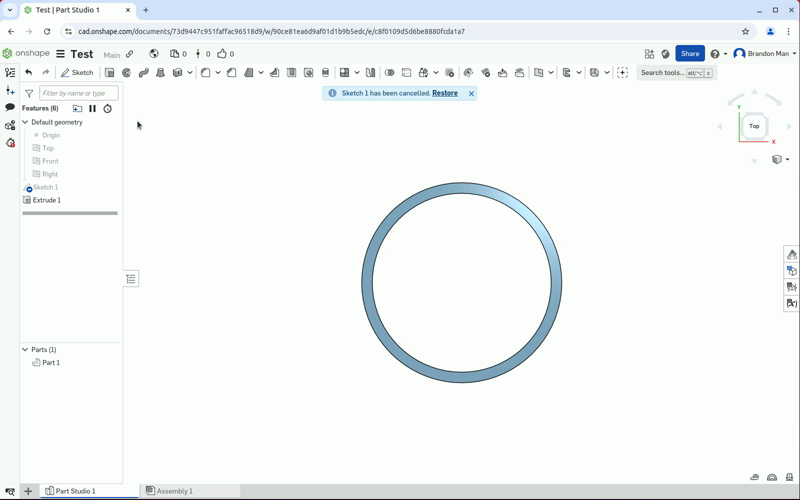
mouse_move(73, 189)
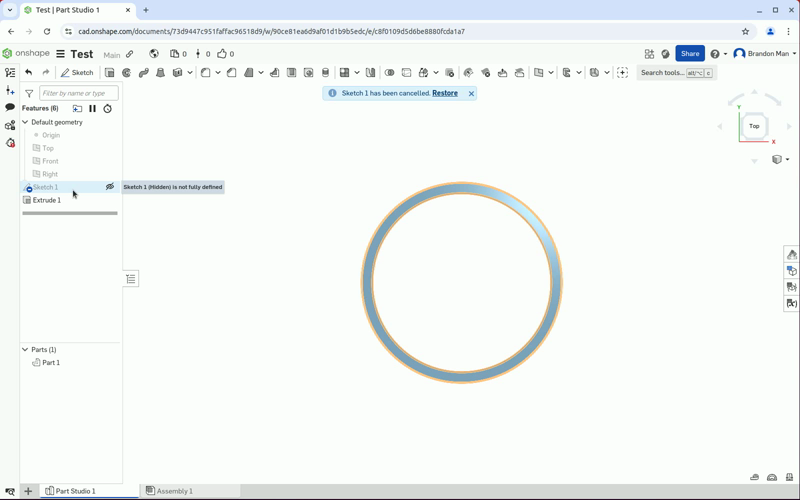
click(73, 189)
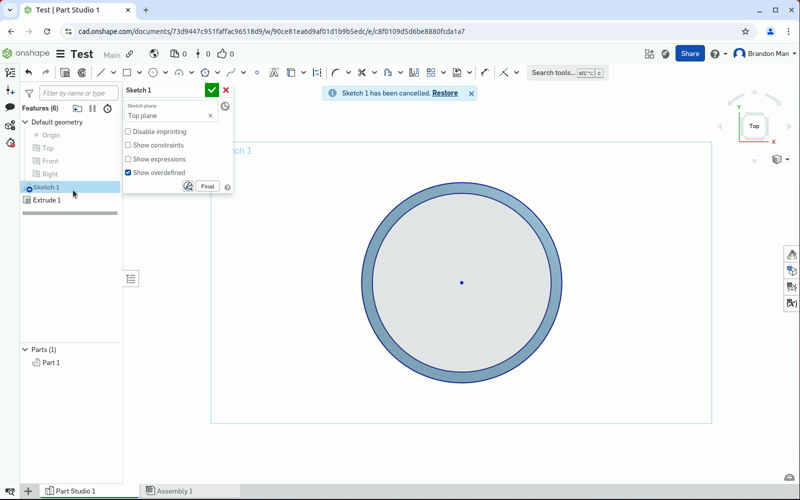
mouse_move(229, 92)
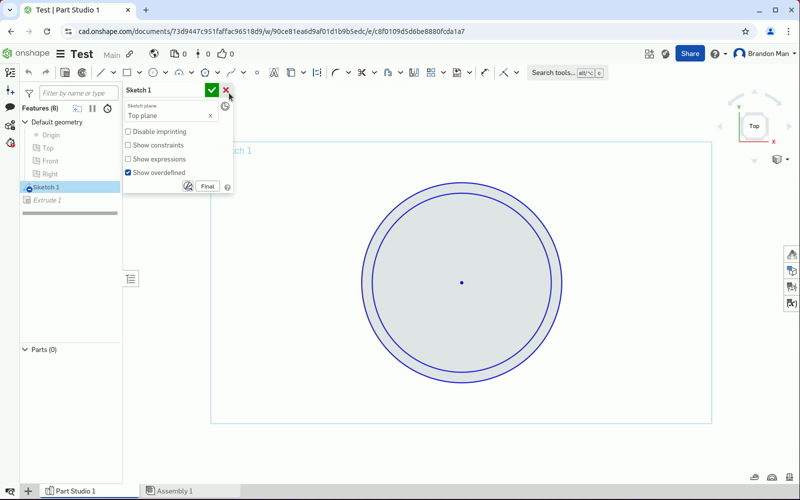
click(229, 92)
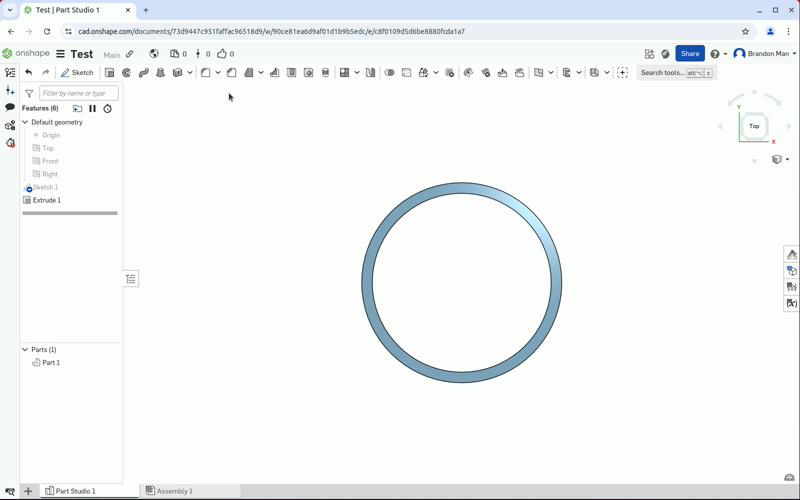
mouse_move(73, 352)
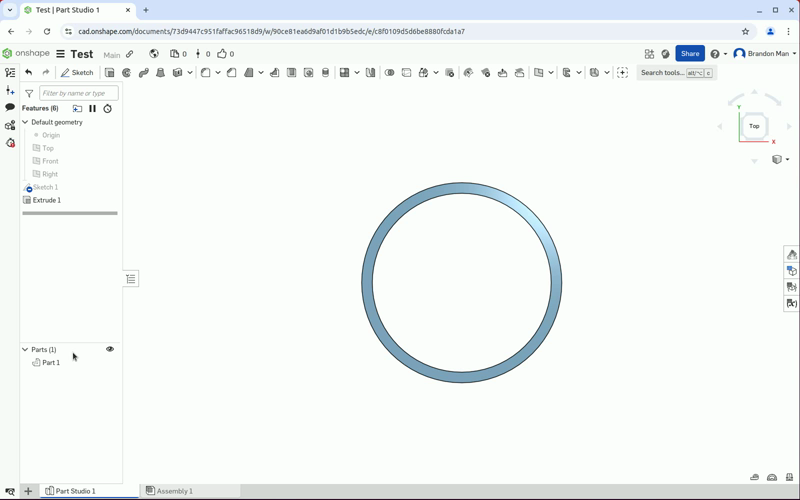
key(y)
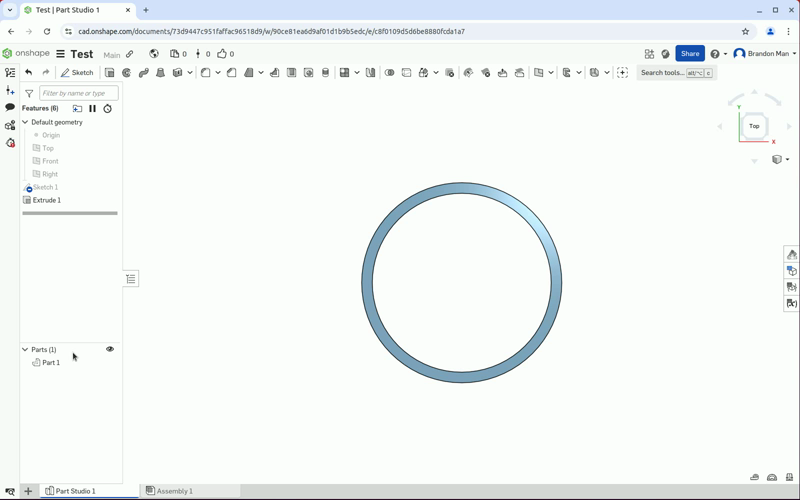
key(shift+p)
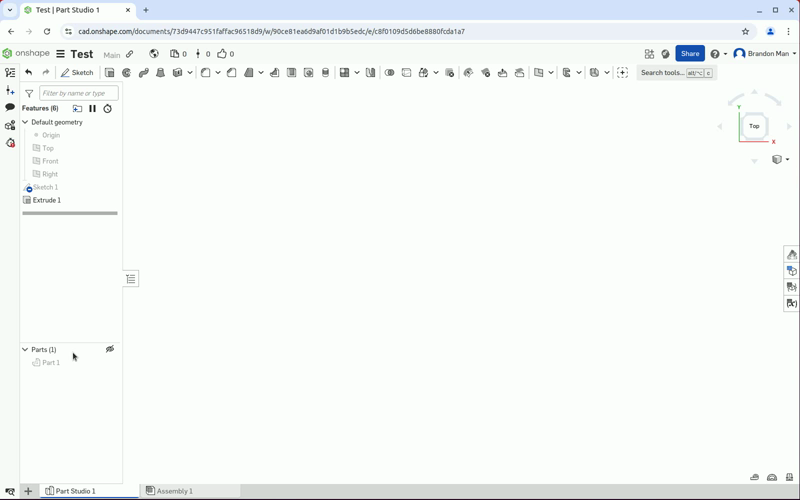
key(space)
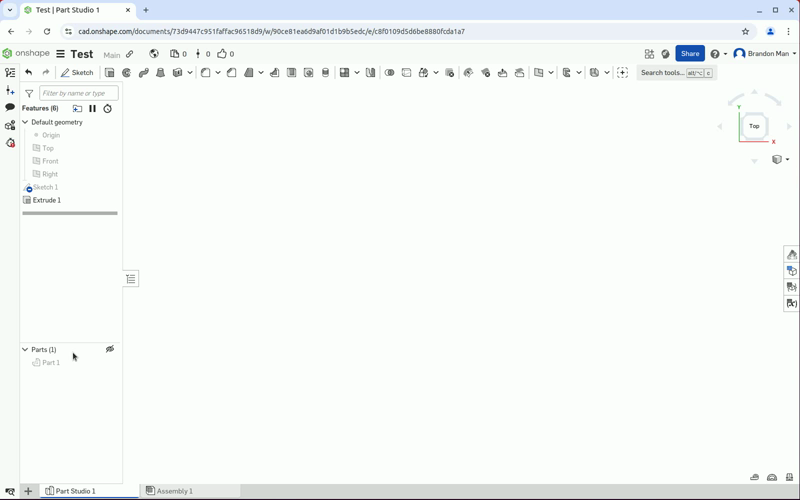
key_down(shift)
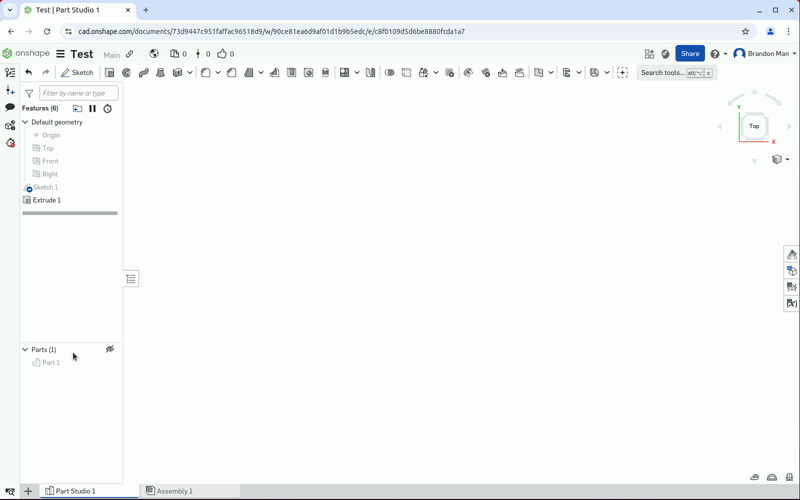
key(up)
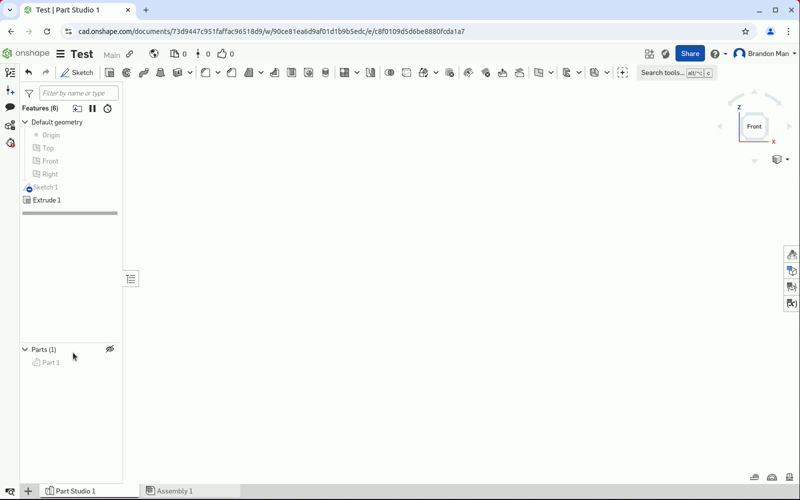
key_up(shift)
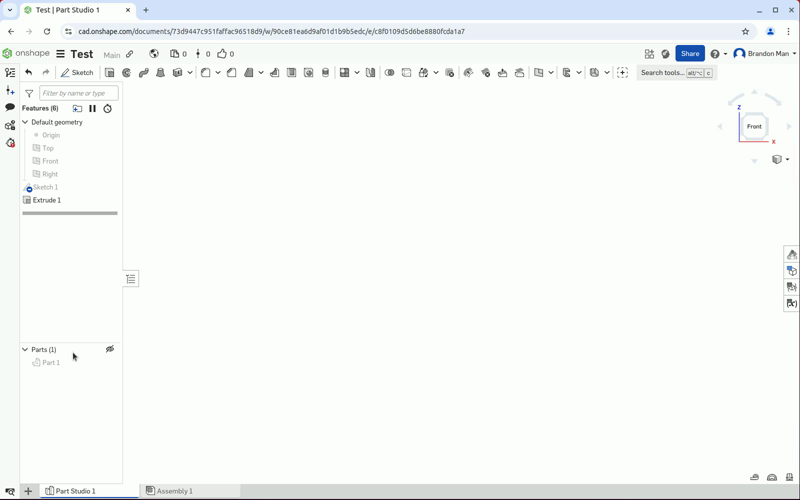
mouse_move(73, 352)
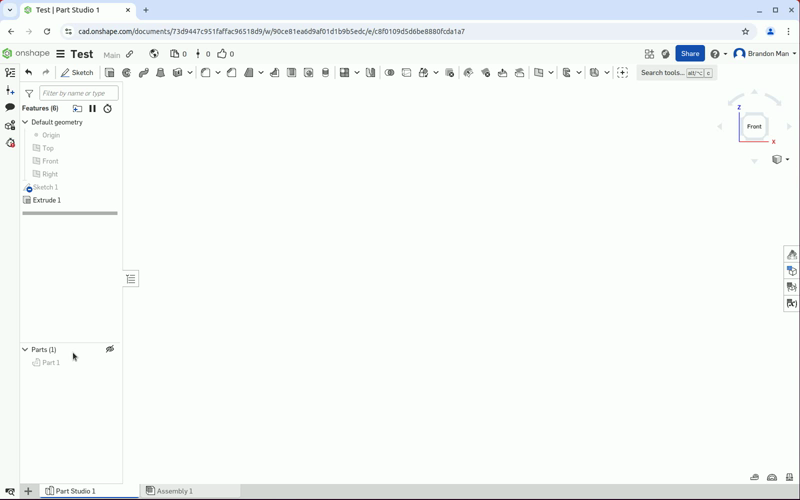
key(shift+y)
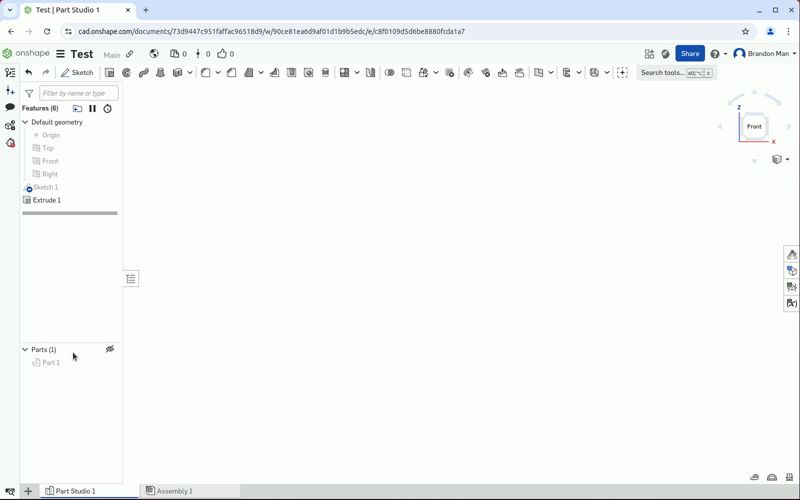
key(shift+s)
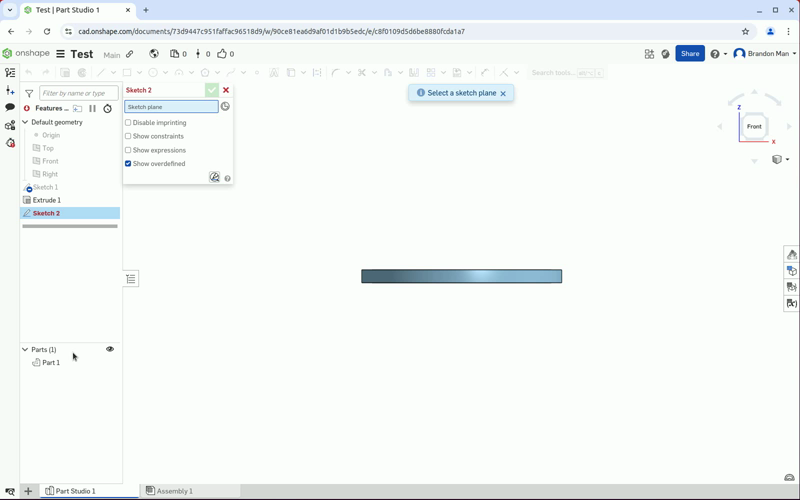
mouse_move(73, 163)
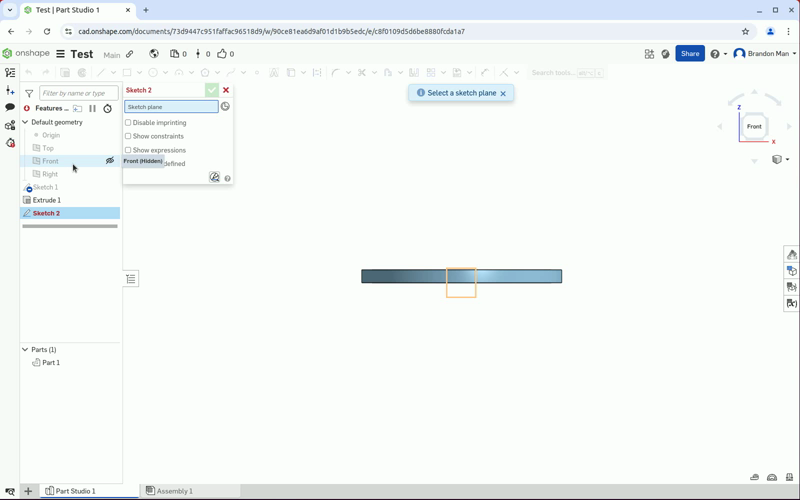
click(73, 163)
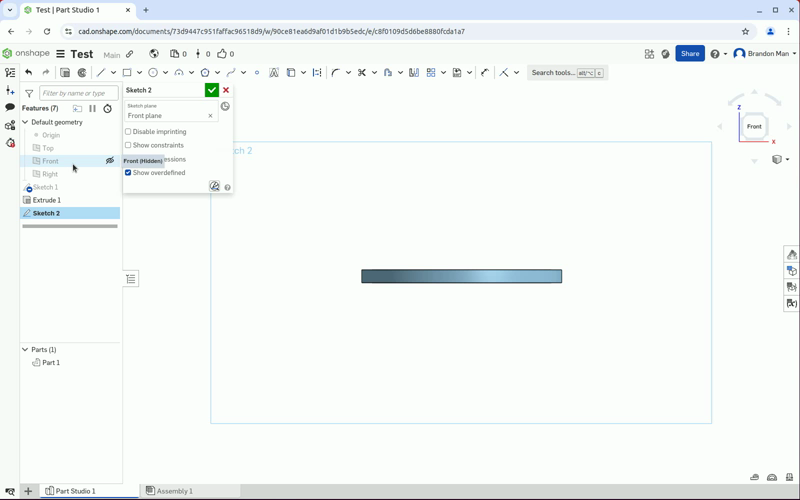
mouse_move(73, 352)
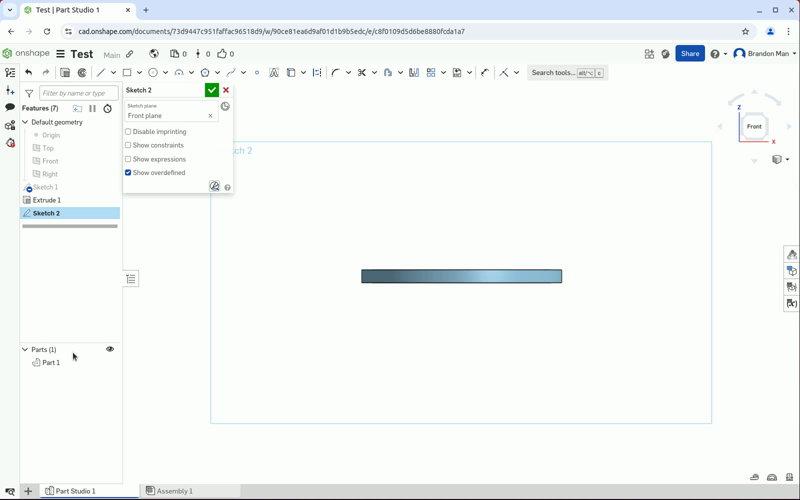
key(y)
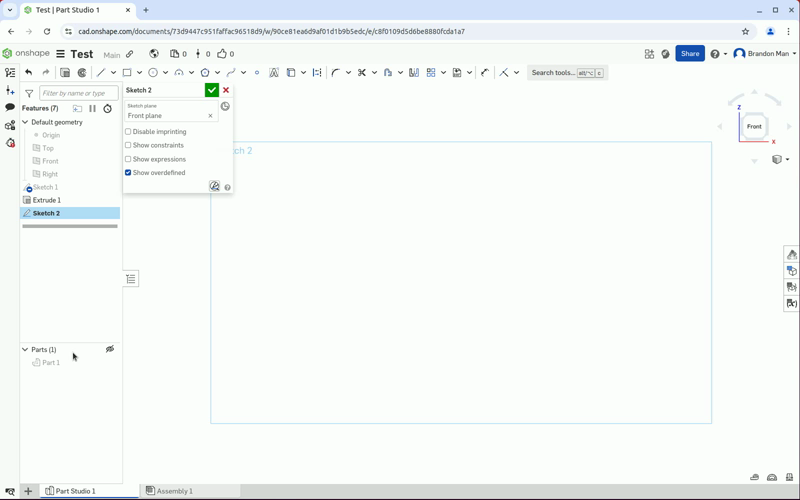
key(l)
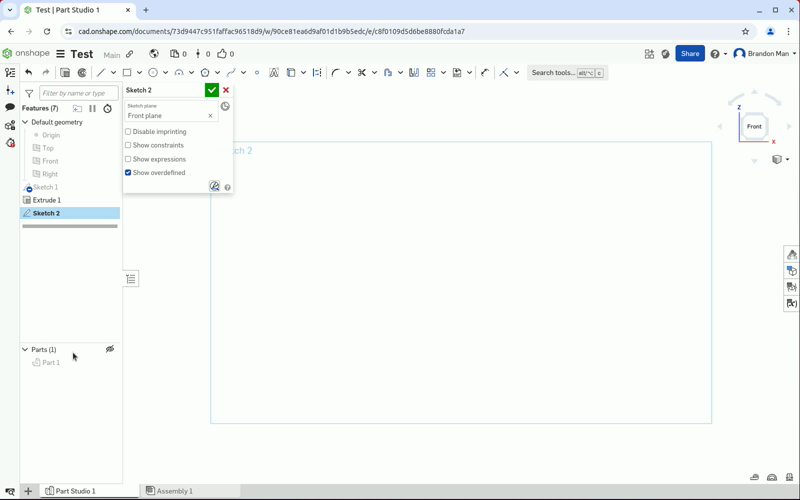
key_down(shift)
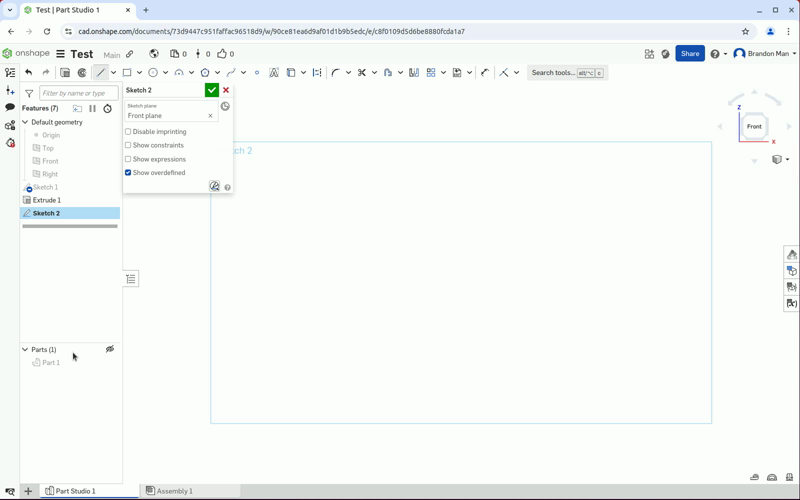
mouse_move(348, 273)
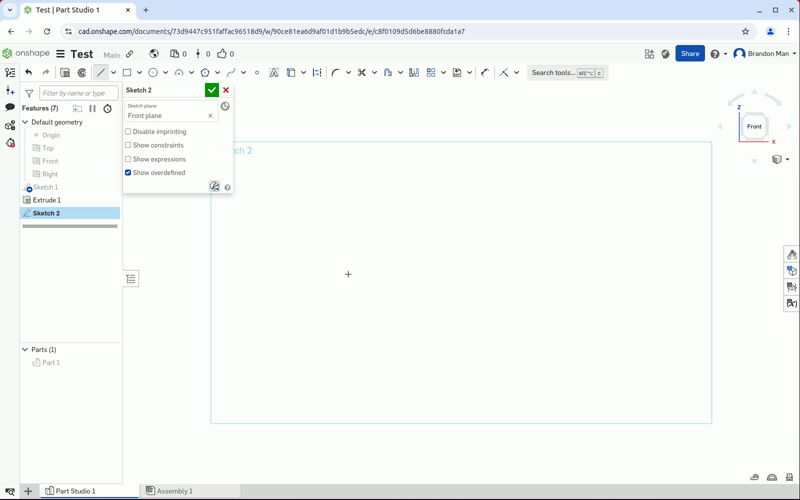
click(348, 273)
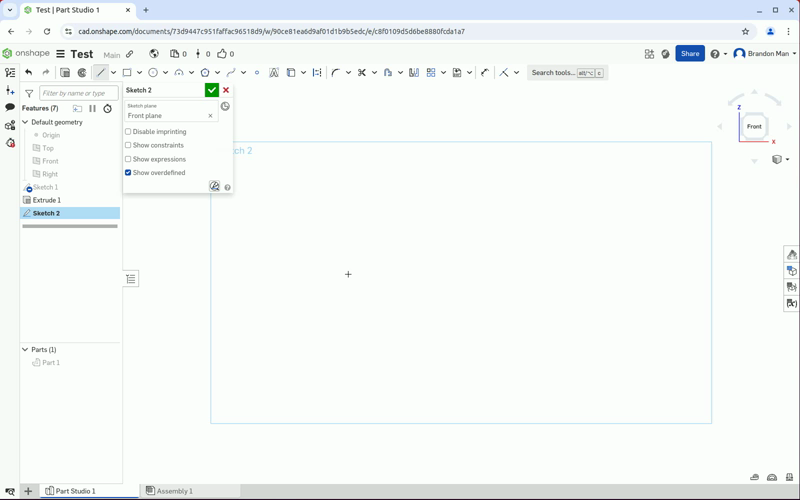
key_up(shift)
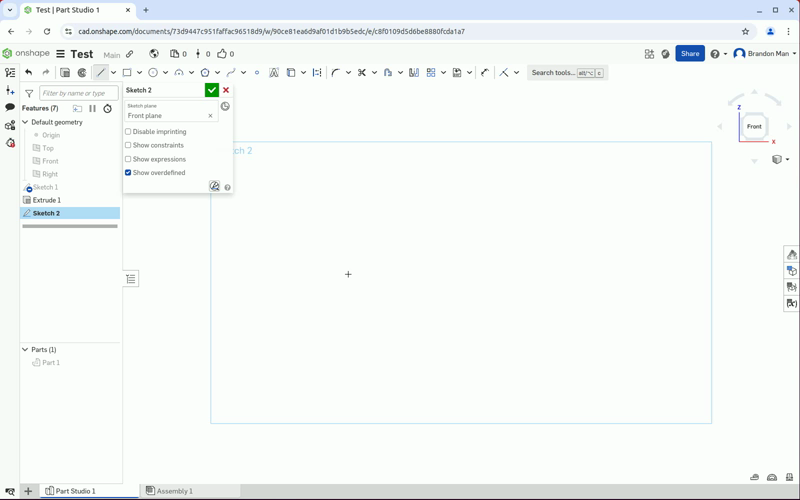
key_down(shift)
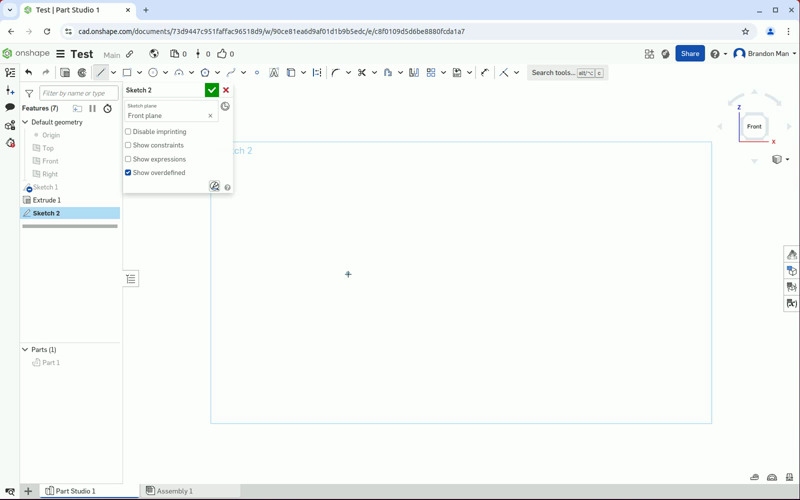
mouse_move(378, 273)
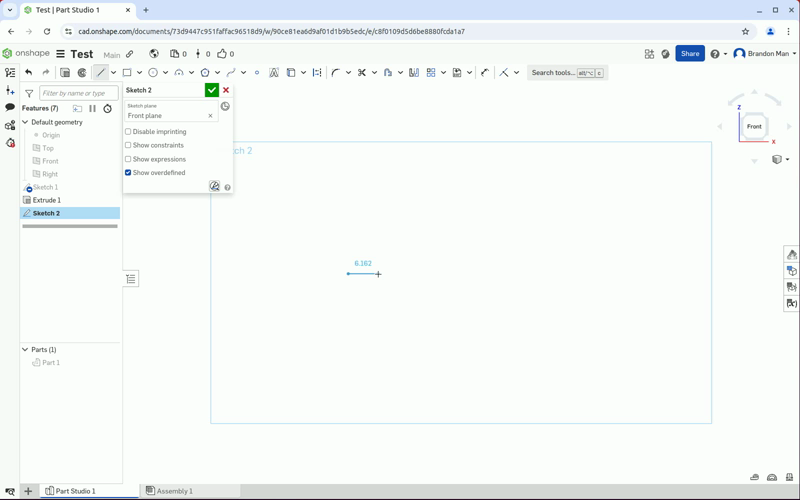
mouse_move(358, 284)
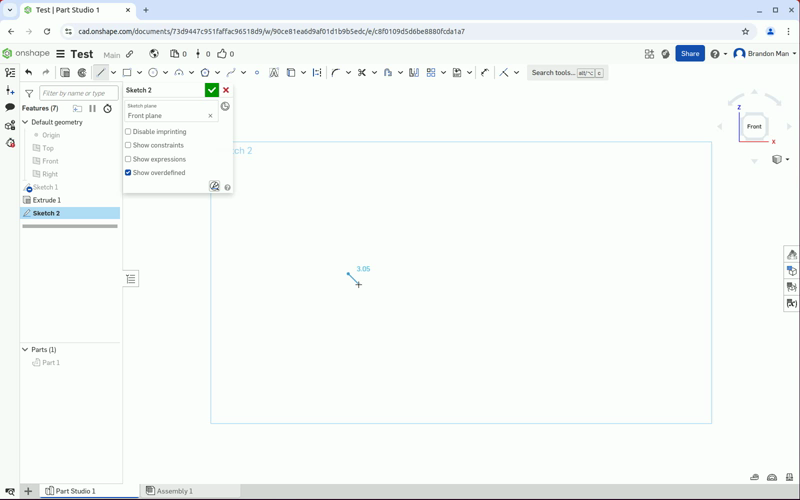
click(358, 284)
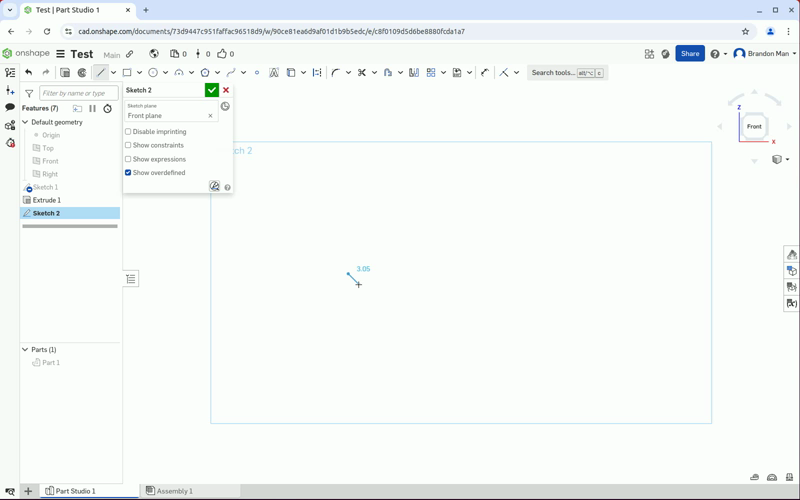
key_up(shift)
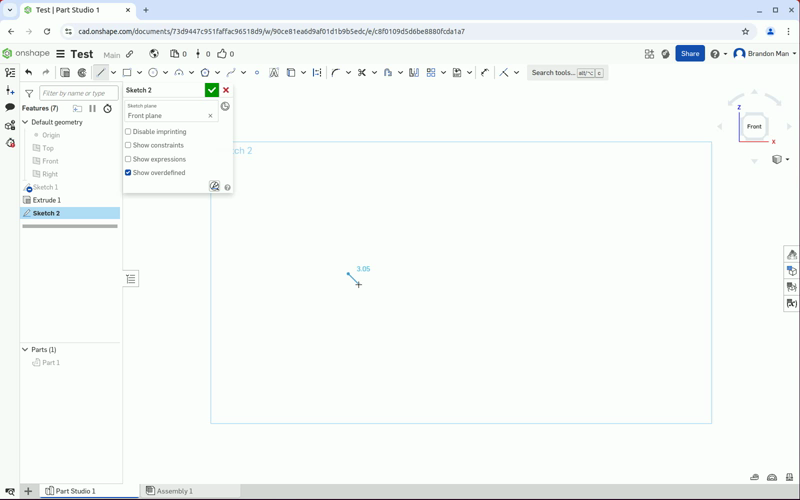
key_down(shift)
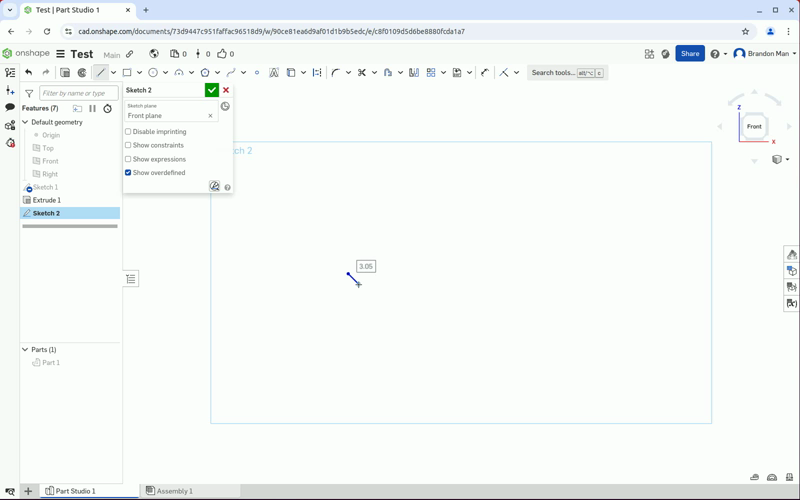
mouse_move(388, 284)
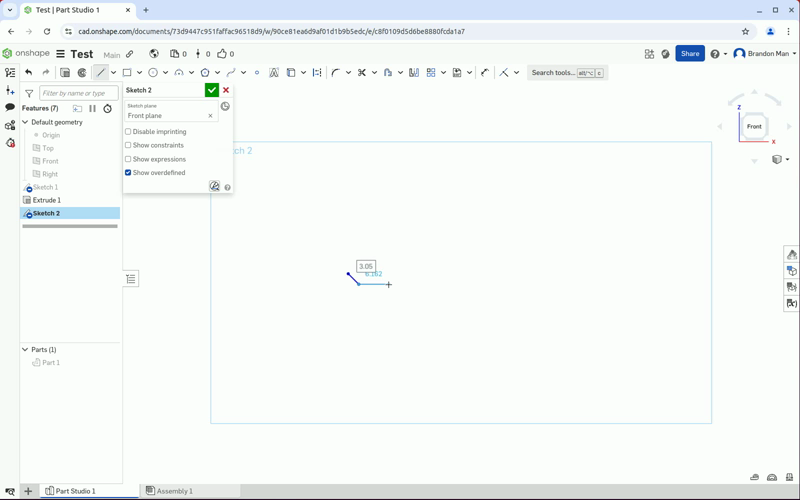
mouse_move(366, 284)
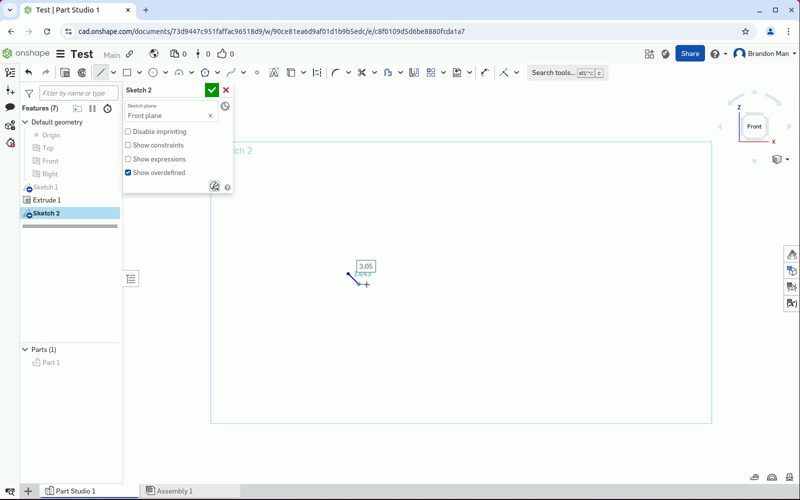
click(366, 284)
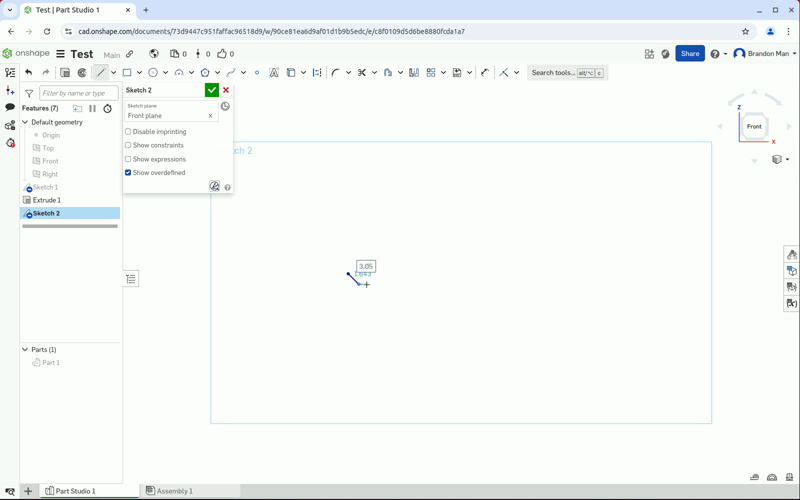
key_up(shift)
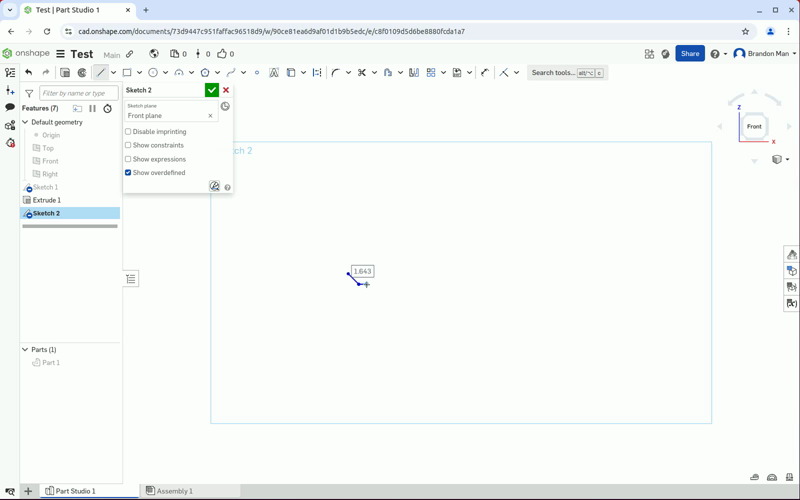
key_down(shift)
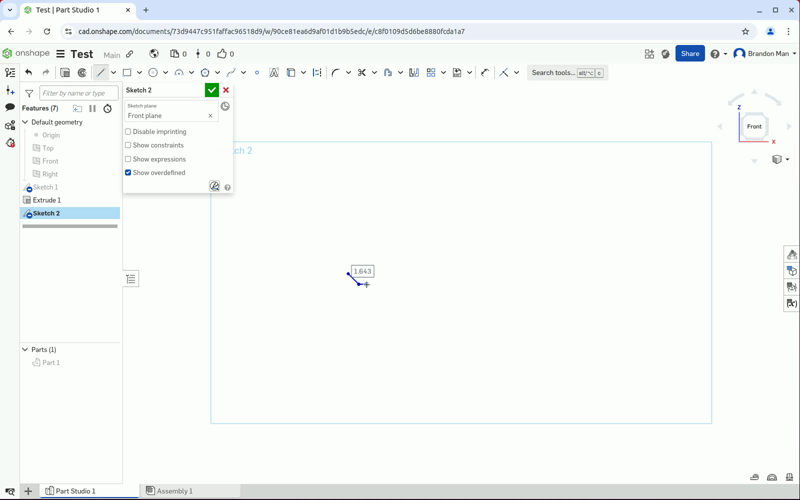
mouse_move(396, 284)
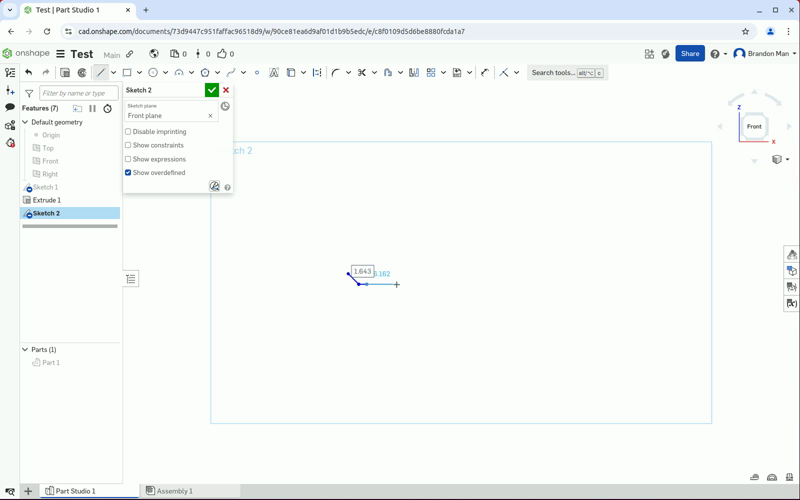
mouse_move(366, 270)
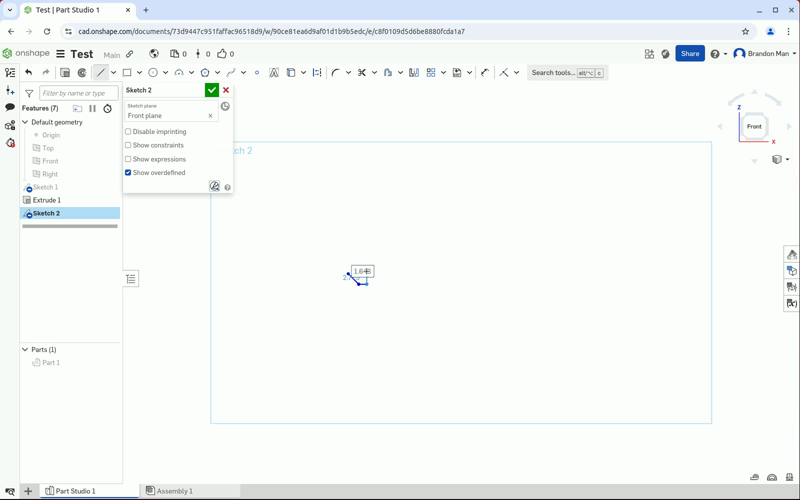
click(366, 270)
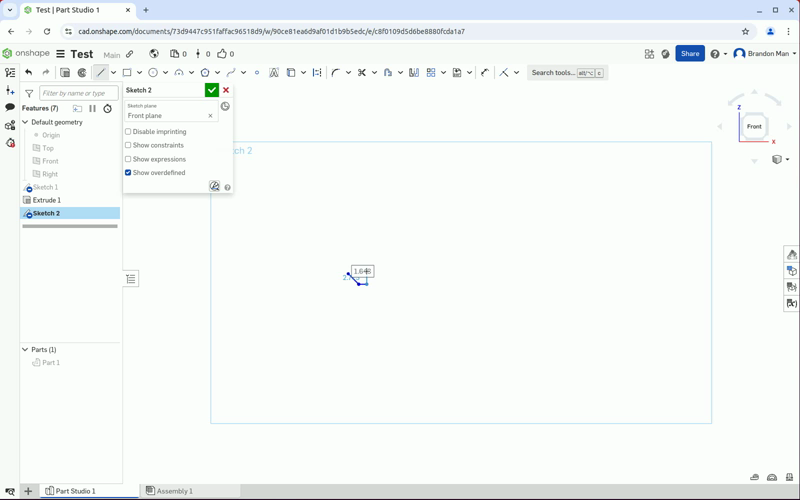
key_up(shift)
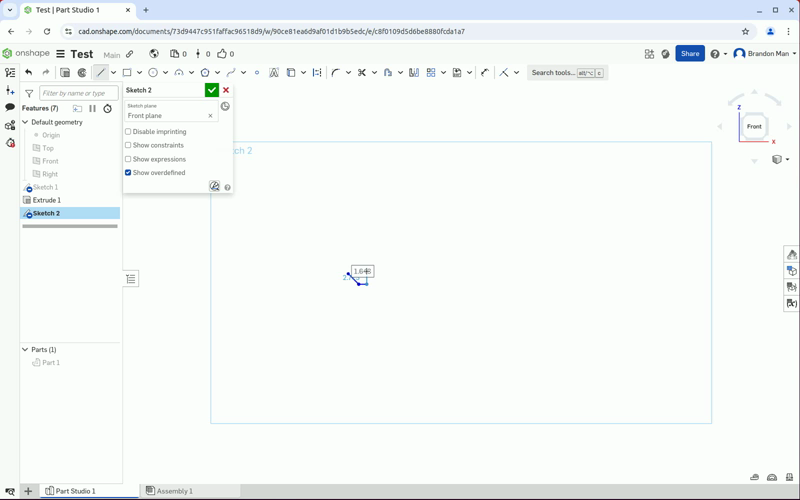
key_down(shift)
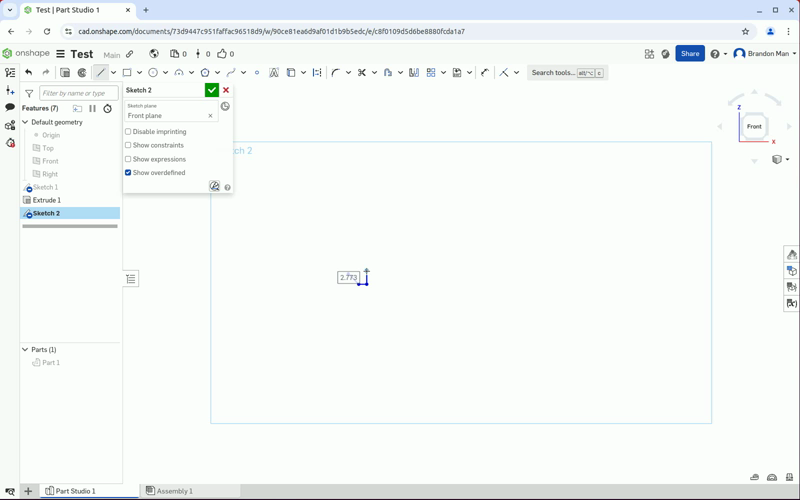
mouse_move(396, 270)
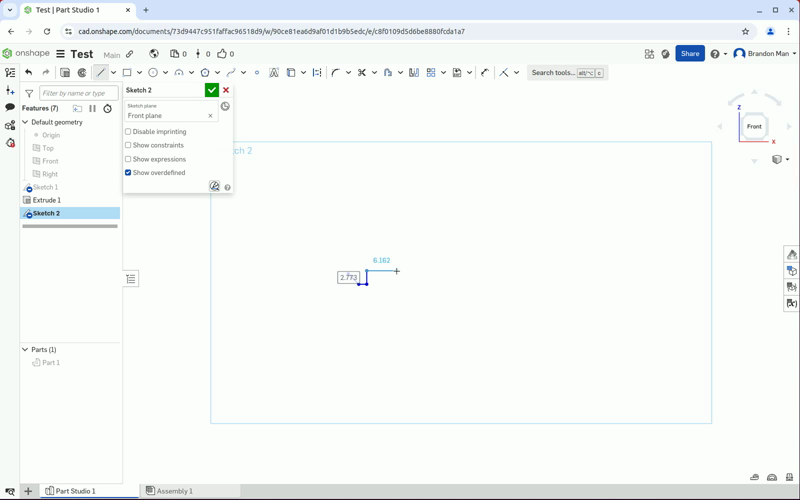
mouse_move(358, 270)
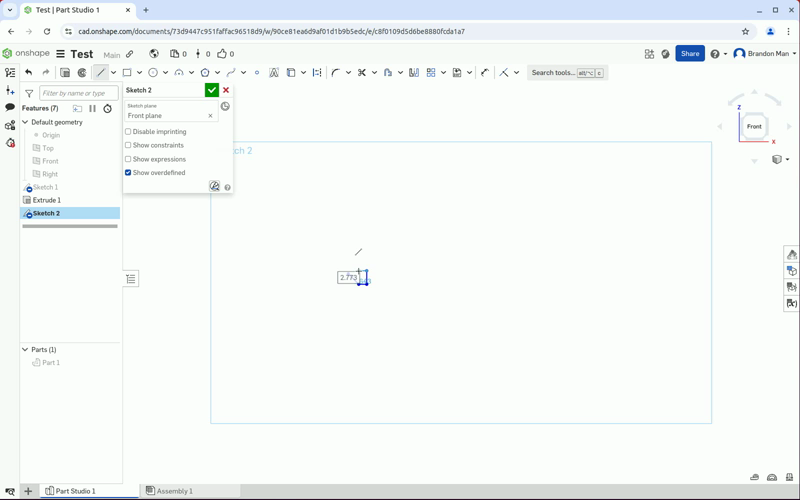
click(358, 270)
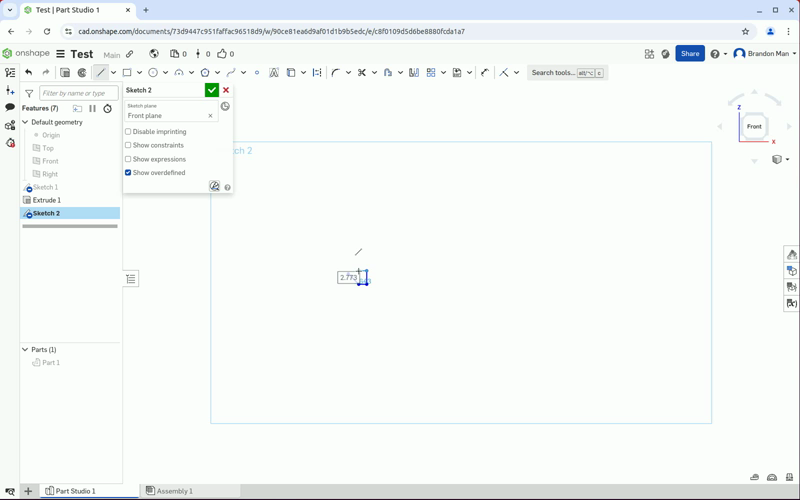
key_up(shift)
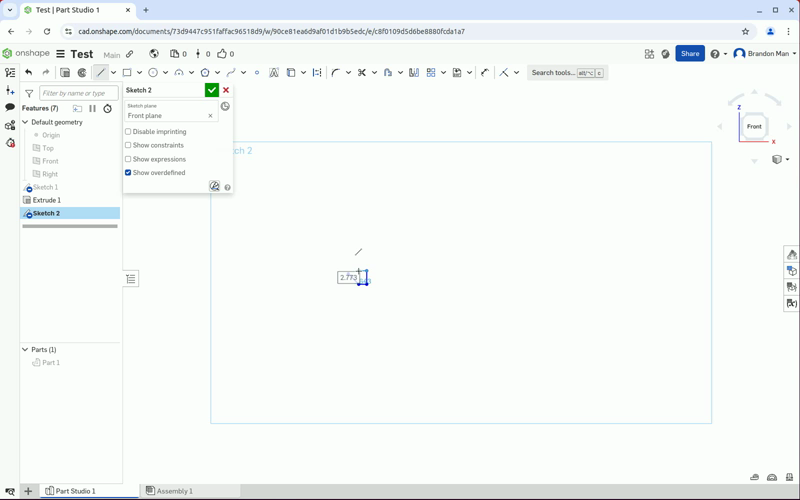
key_down(shift)
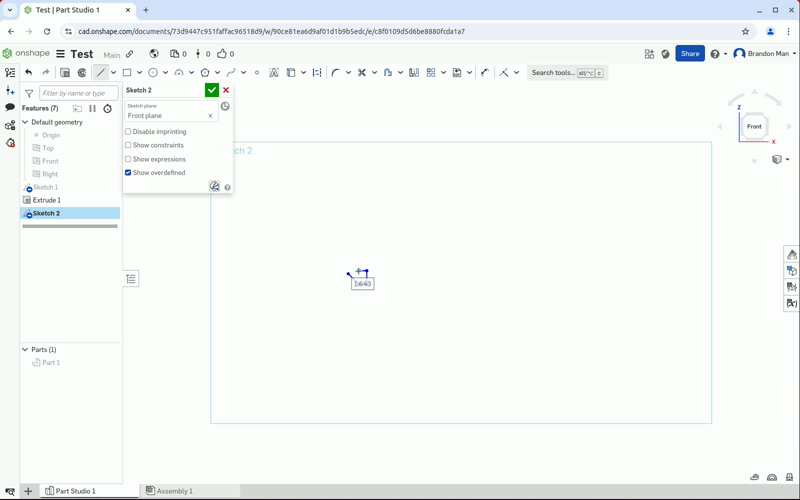
mouse_move(388, 270)
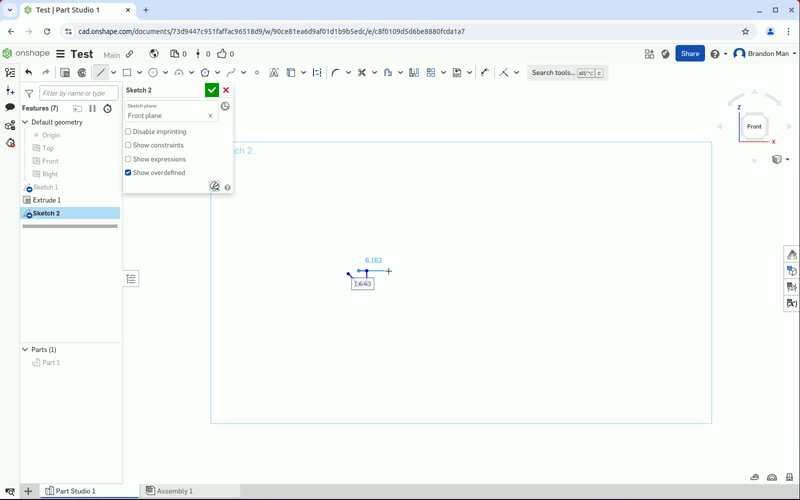
mouse_move(358, 257)
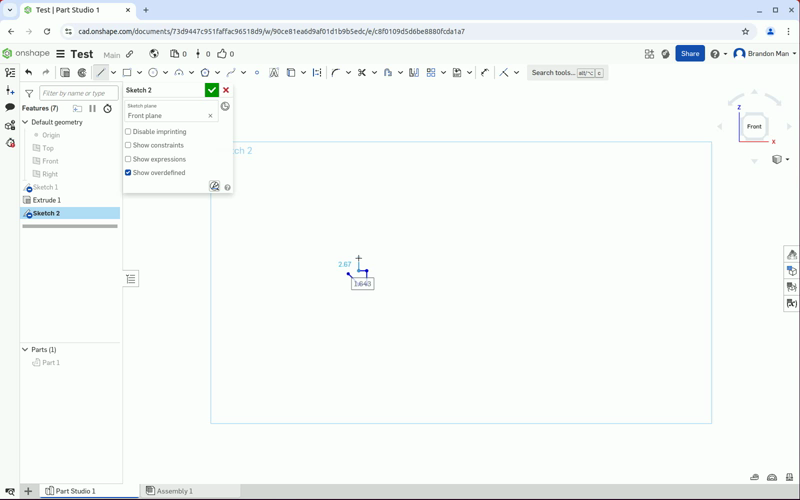
click(358, 257)
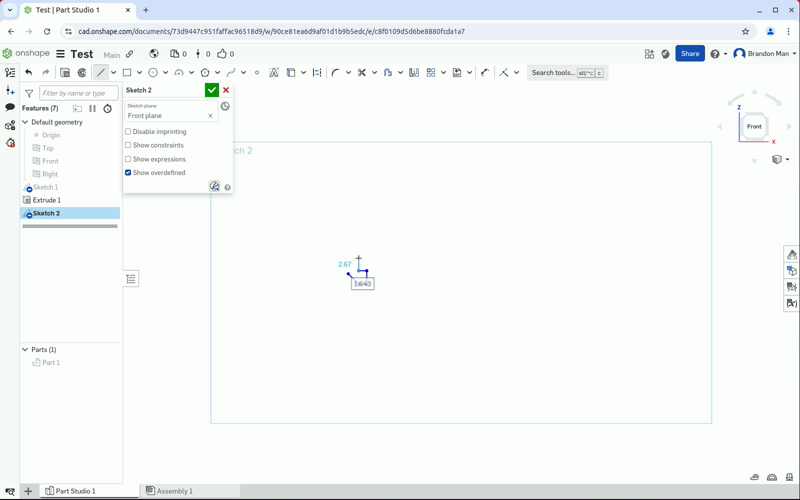
key_up(shift)
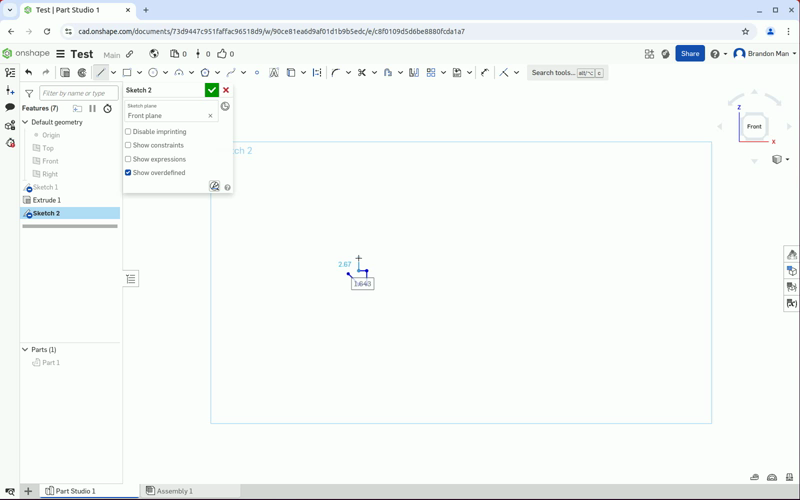
key_down(shift)
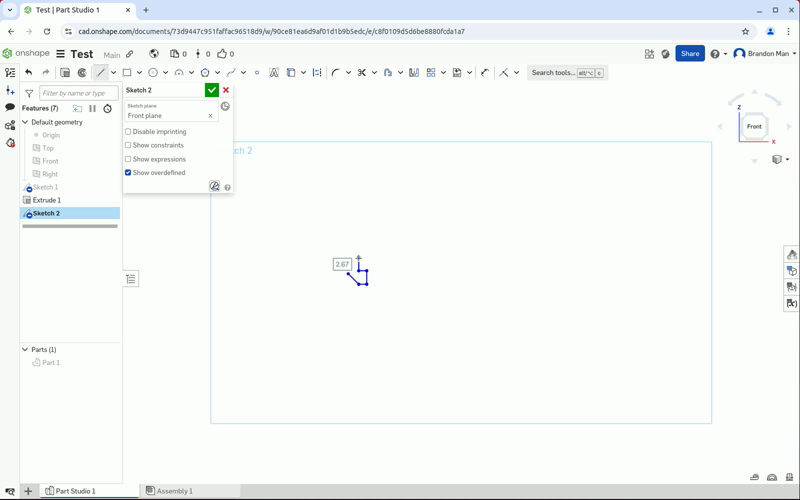
mouse_move(388, 257)
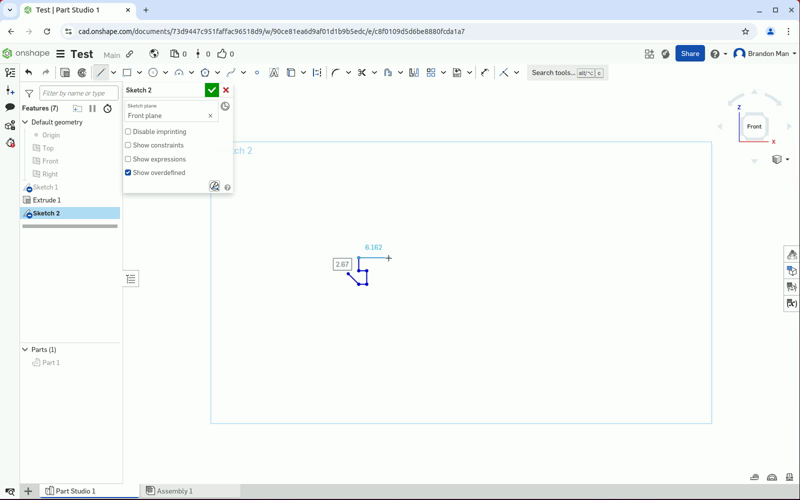
mouse_move(348, 257)
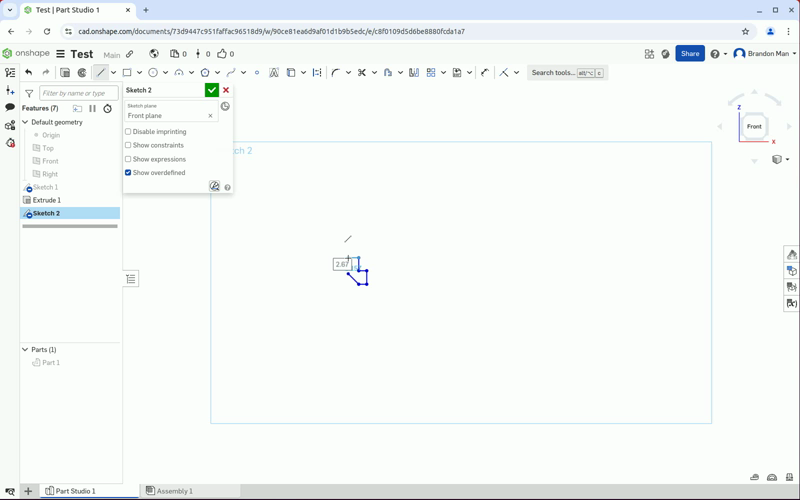
click(348, 257)
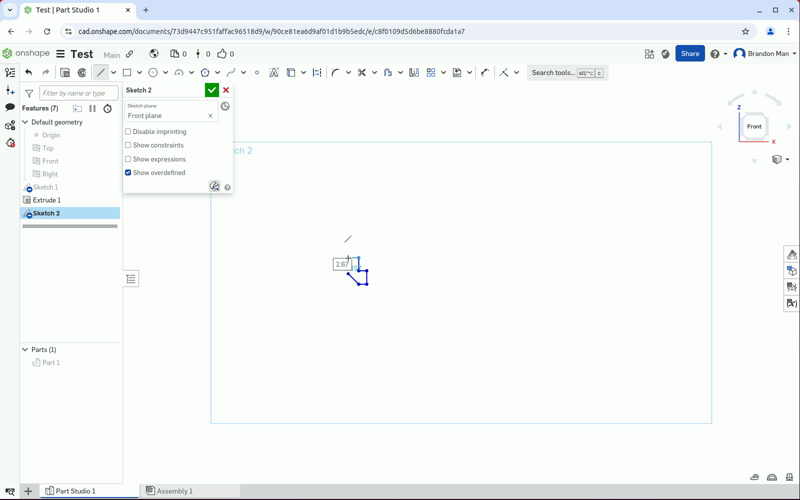
key_up(shift)
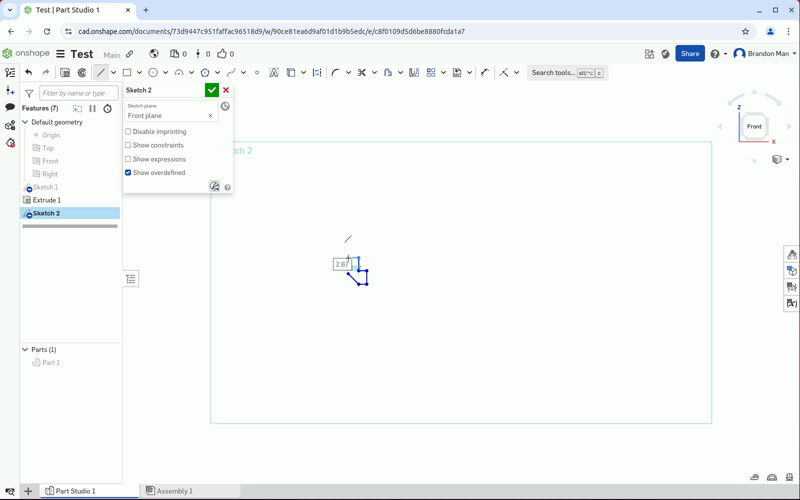
mouse_move(378, 257)
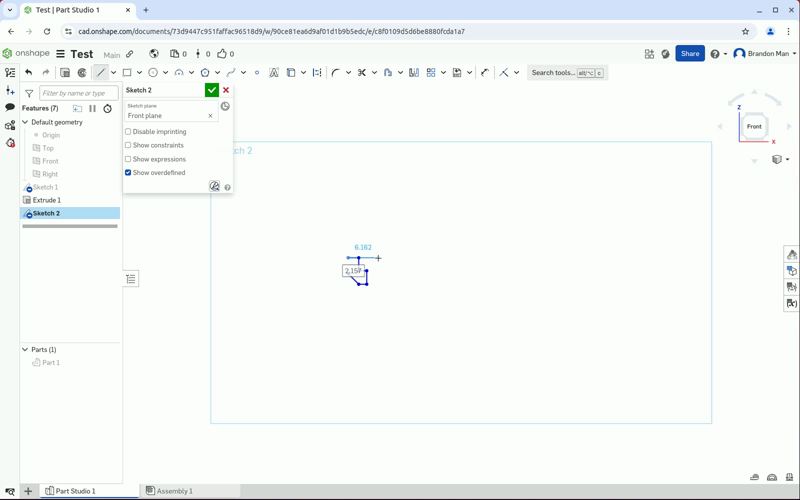
key_down(shift)
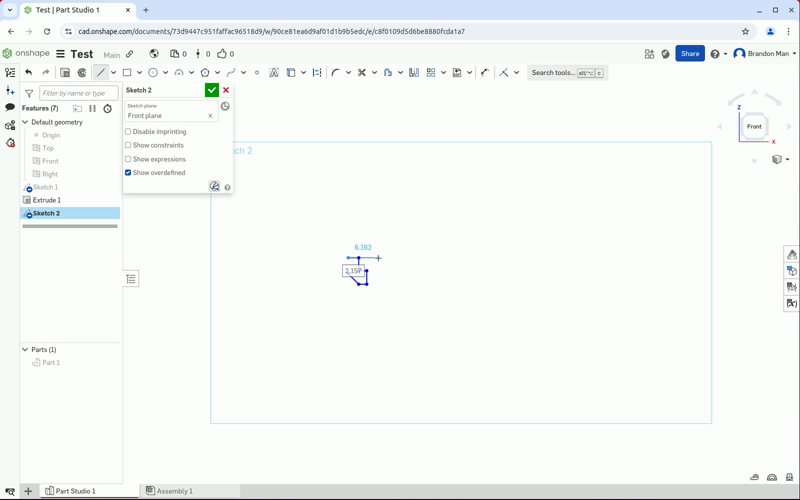
mouse_move(348, 273)
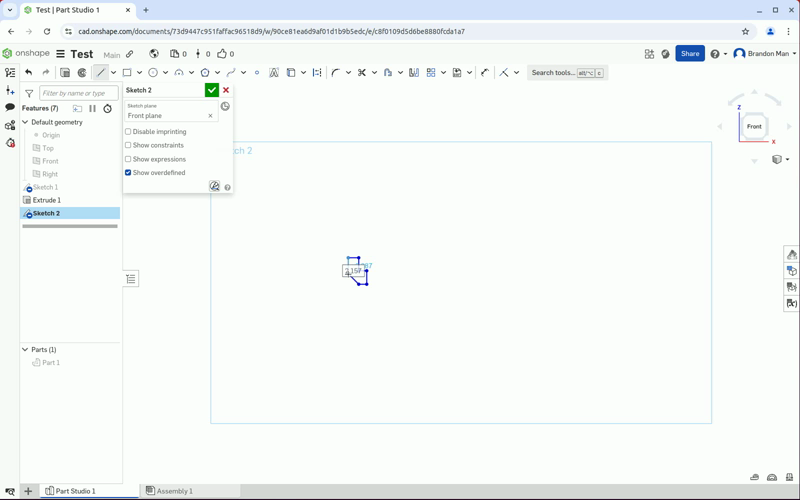
key_up(shift)
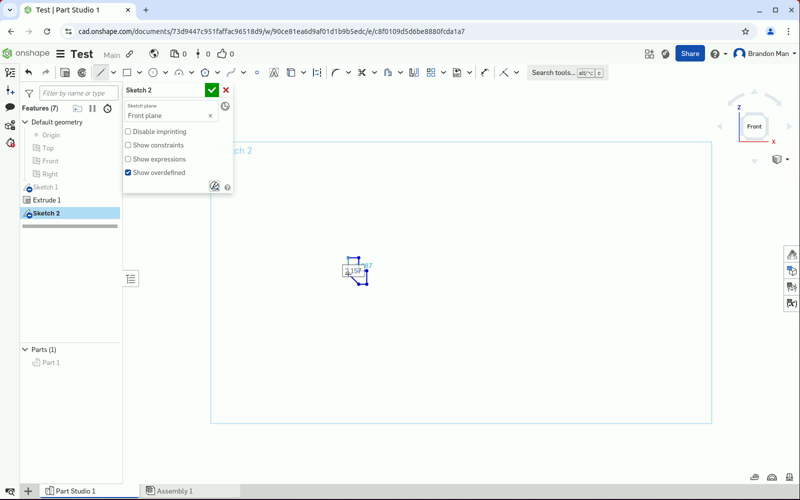
click(348, 273)
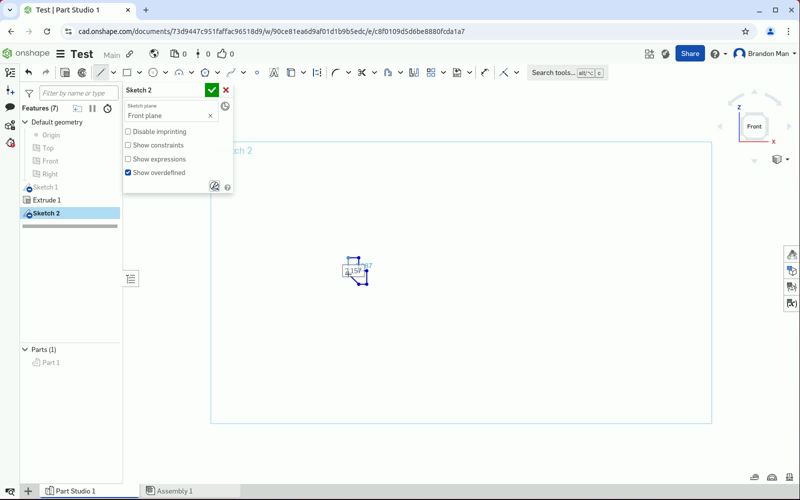
key(esc)
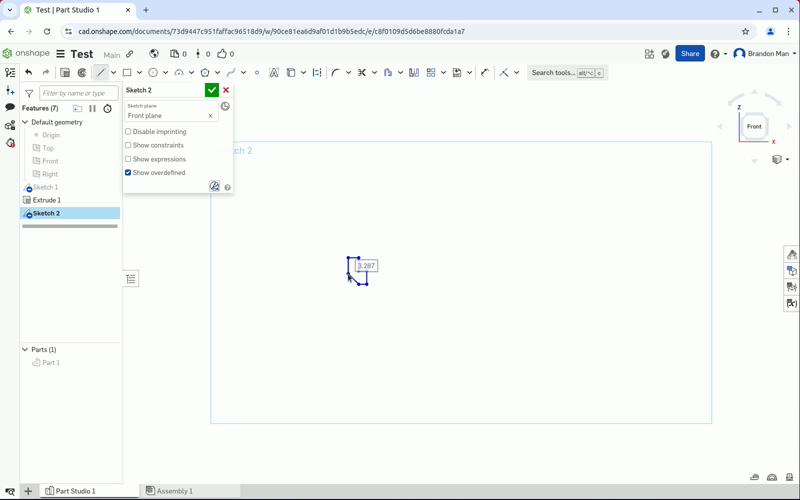
mouse_move(351, 268)
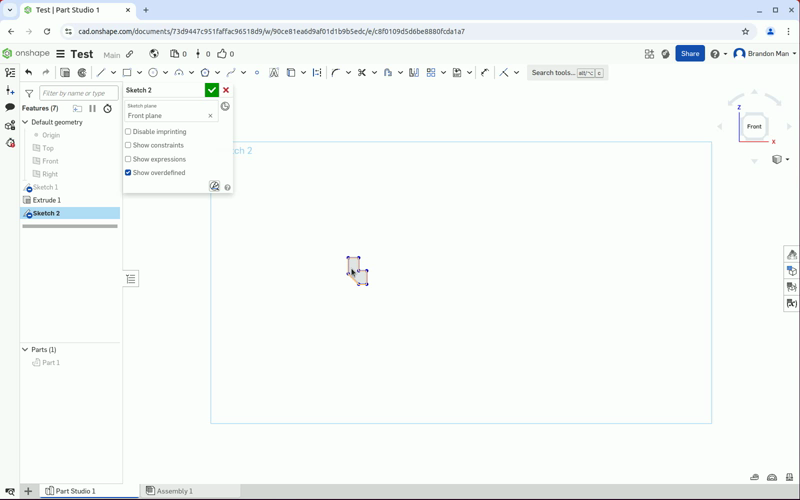
scroll(6)
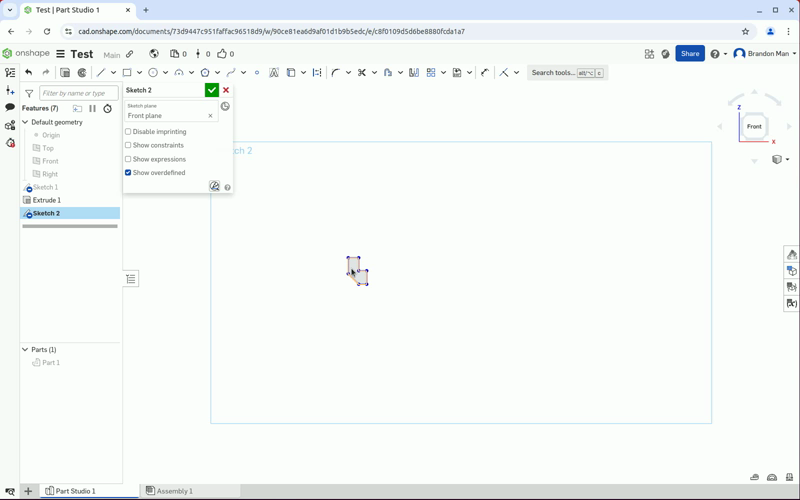
scroll(6)
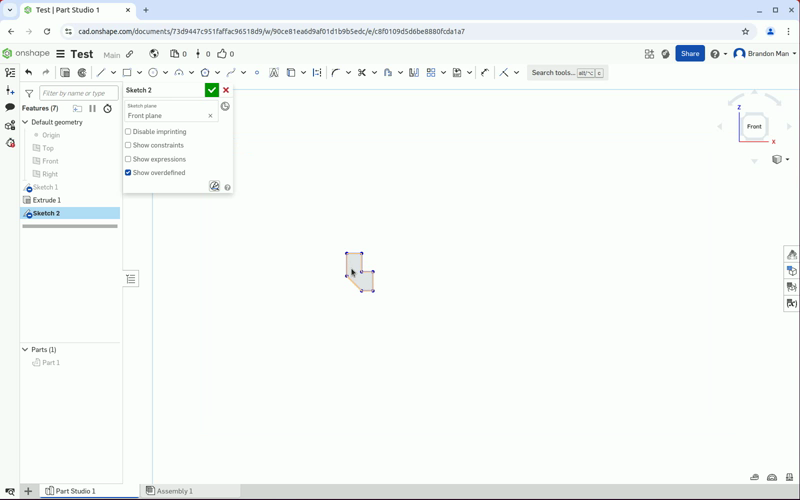
scroll(6)
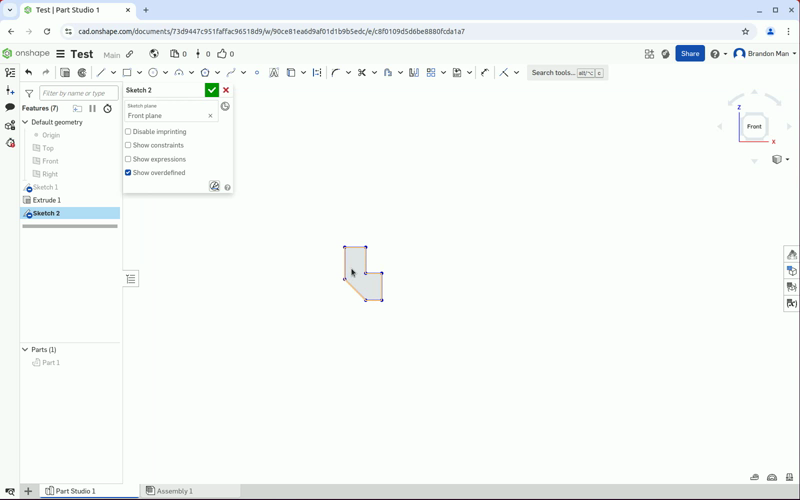
scroll(6)
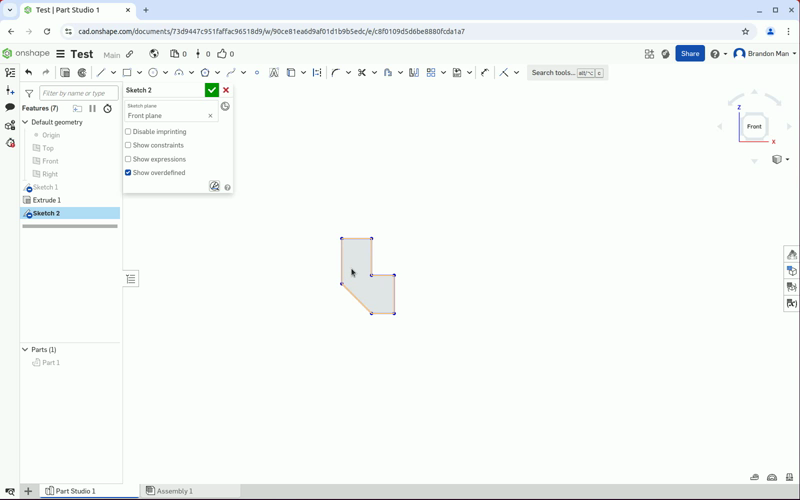
scroll(6)
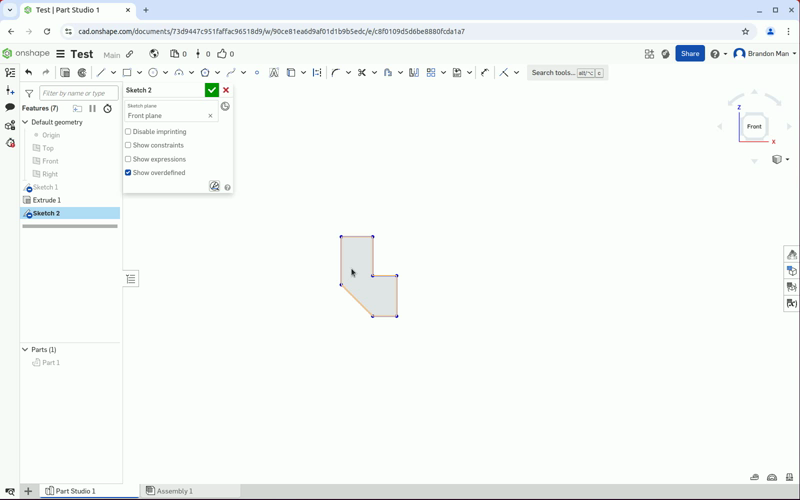
scroll(6)
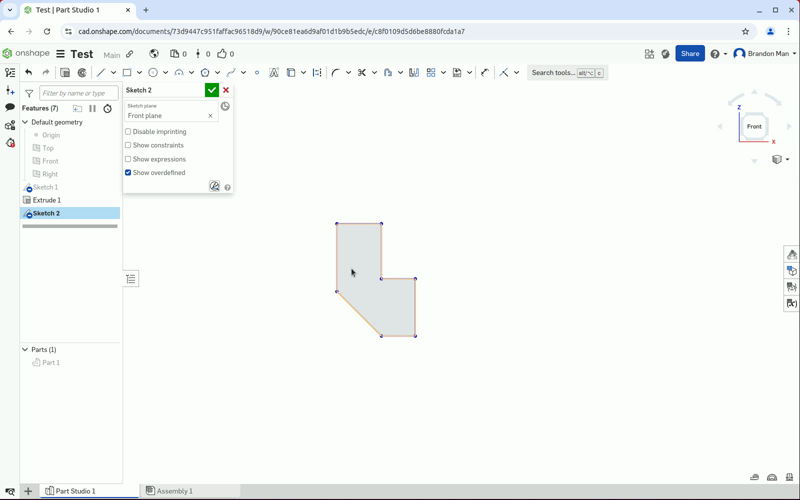
scroll(6)
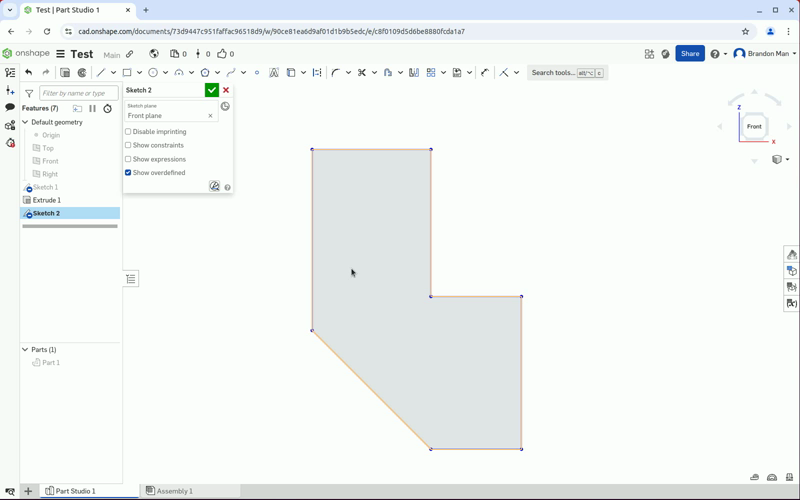
click(351, 268)
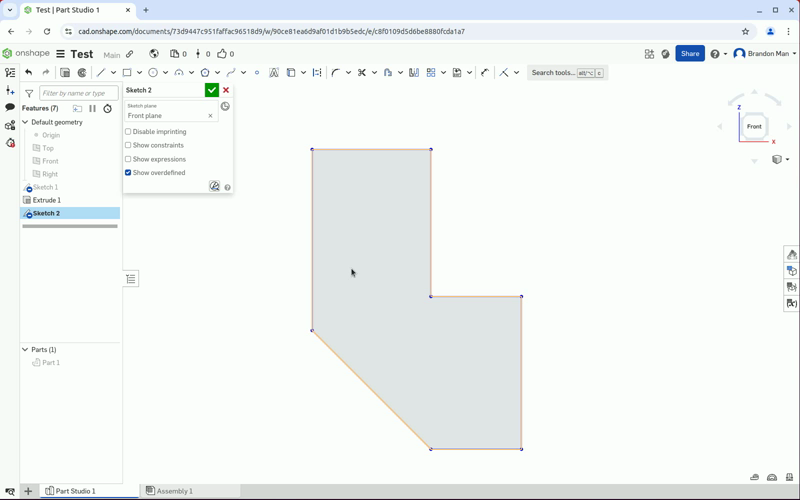
scroll(-6)
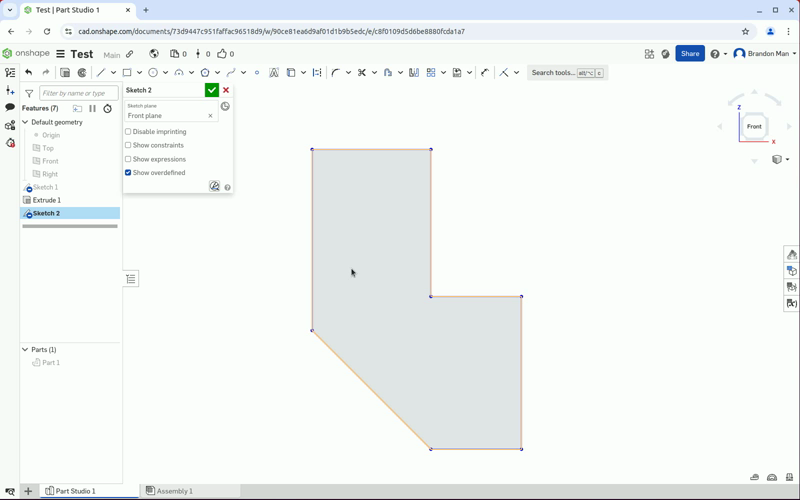
scroll(-6)
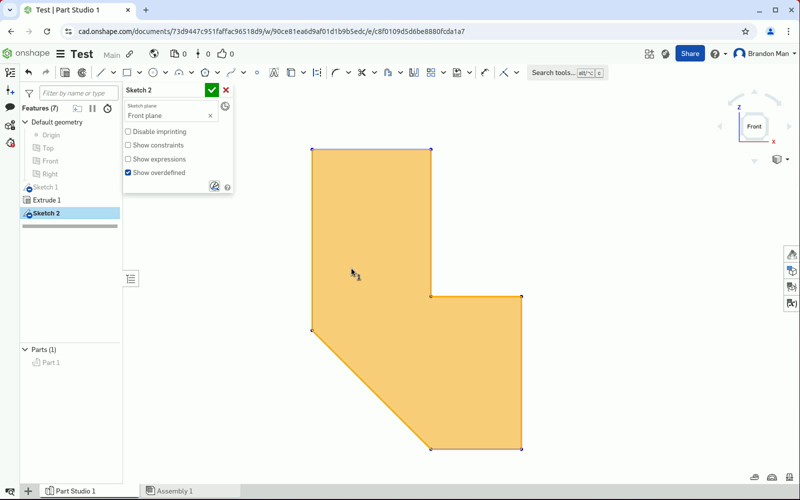
scroll(-6)
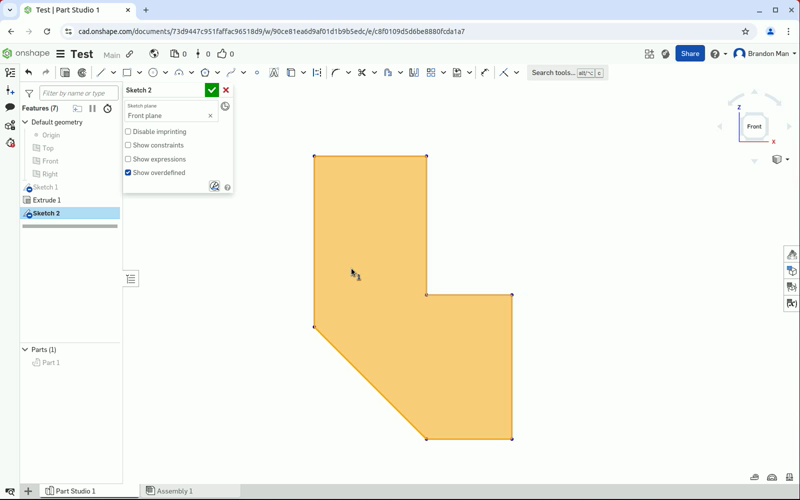
scroll(-6)
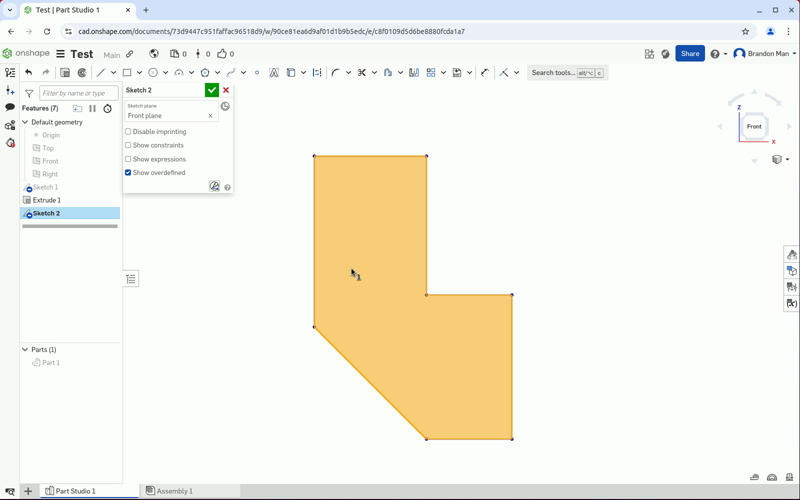
scroll(-6)
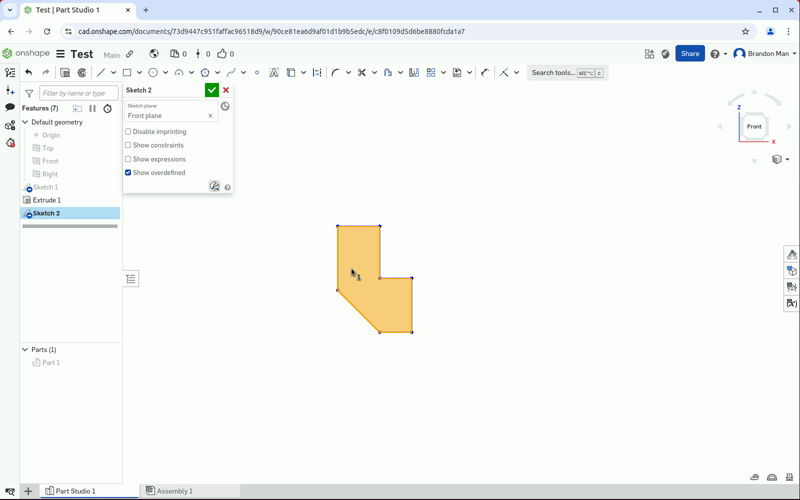
scroll(-6)
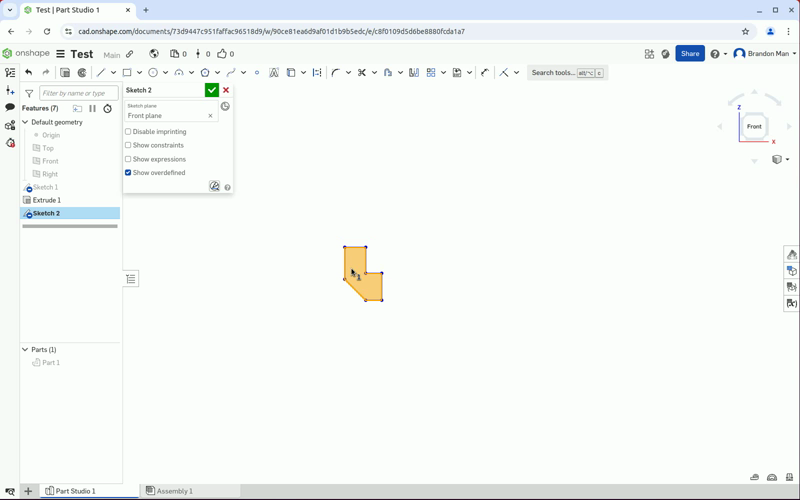
scroll(-6)
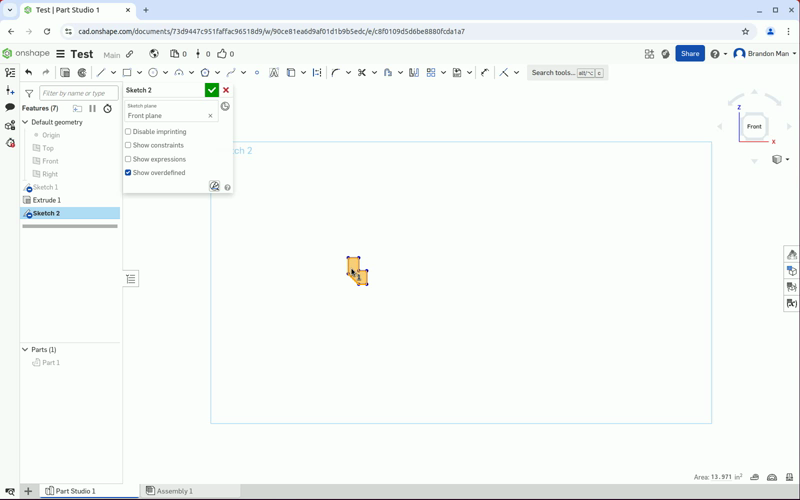
mouse_move(73, 352)
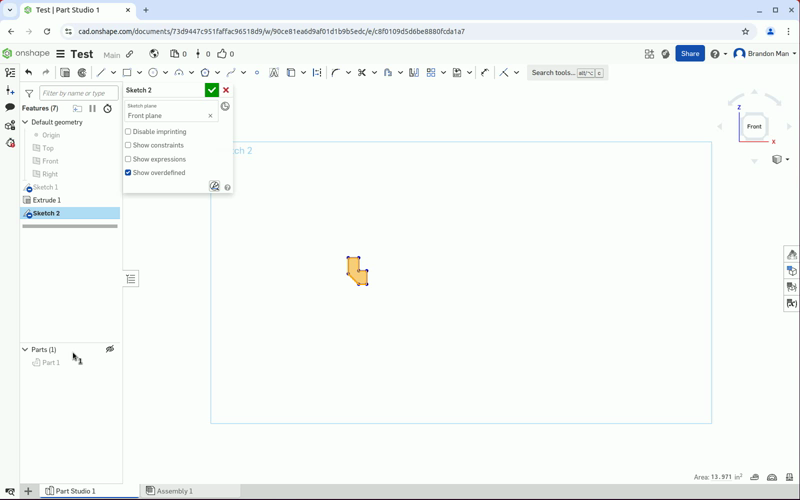
key(shift+y)
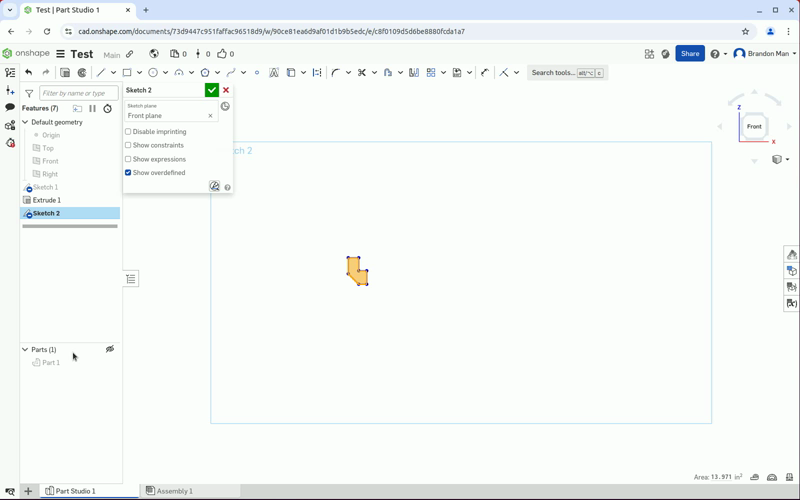
key(shift+e)
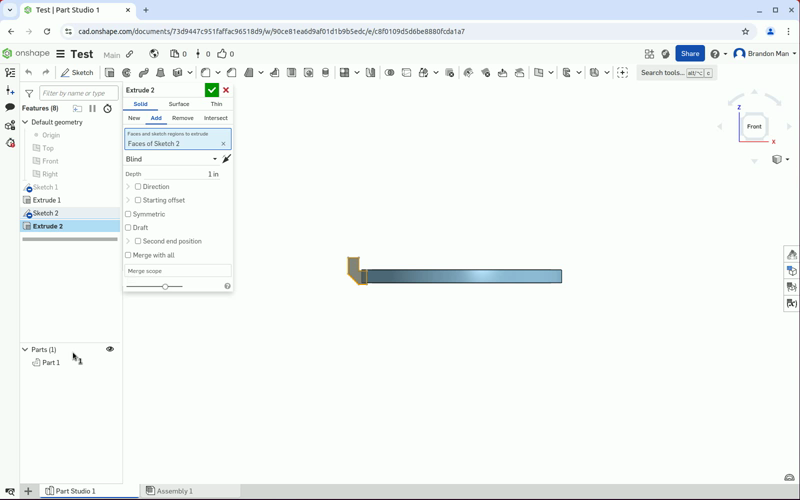
mouse_move(143, 106)
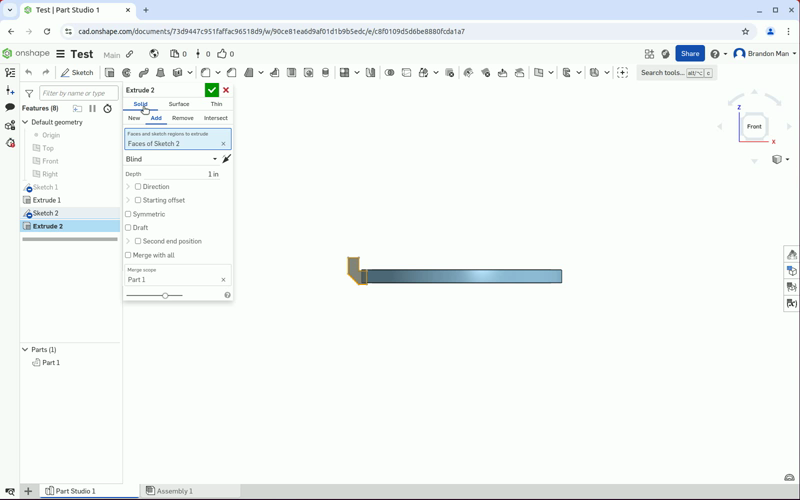
click(143, 106)
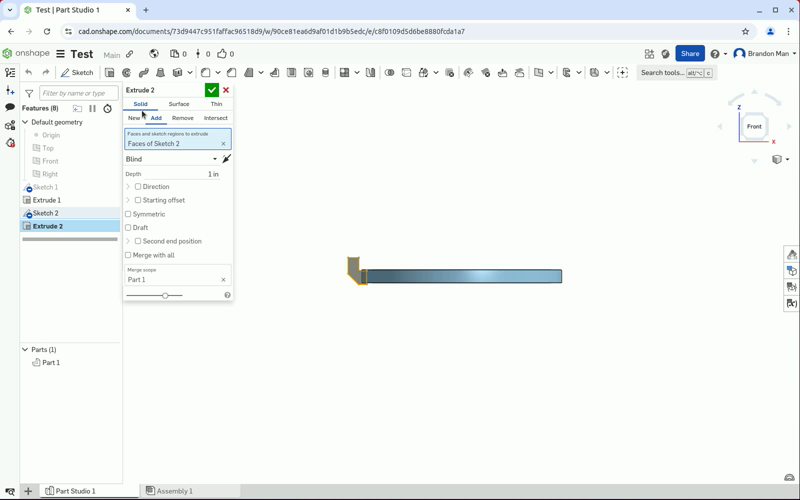
mouse_move(137, 120)
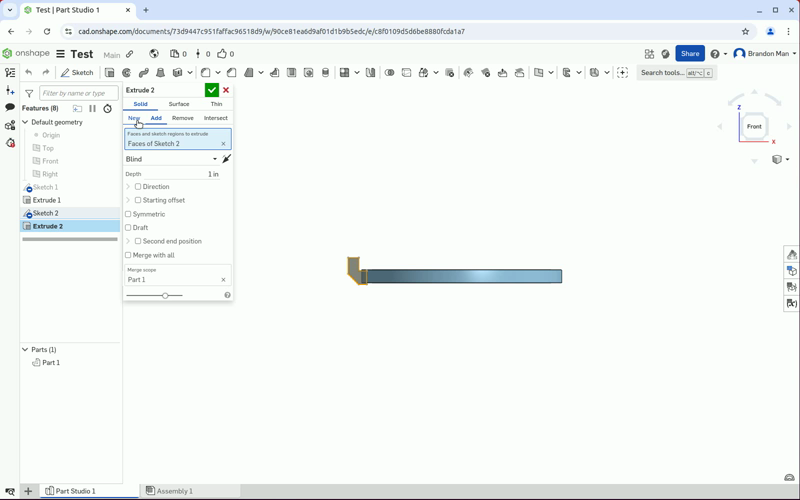
click(137, 120)
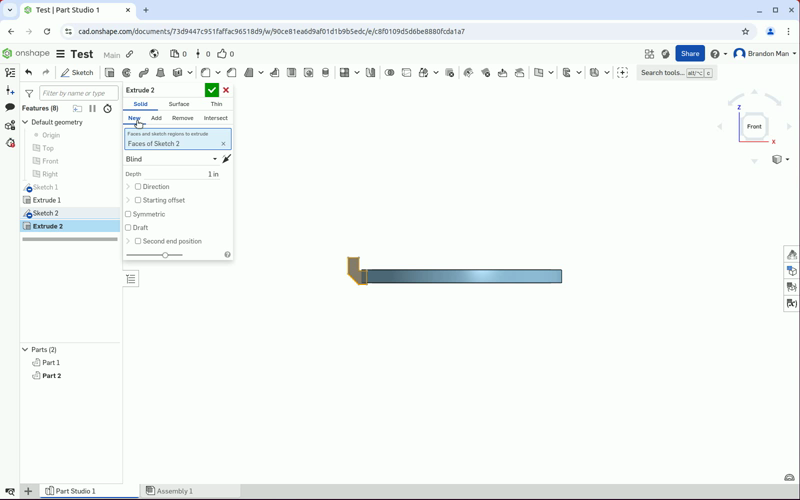
key(tab, 4)
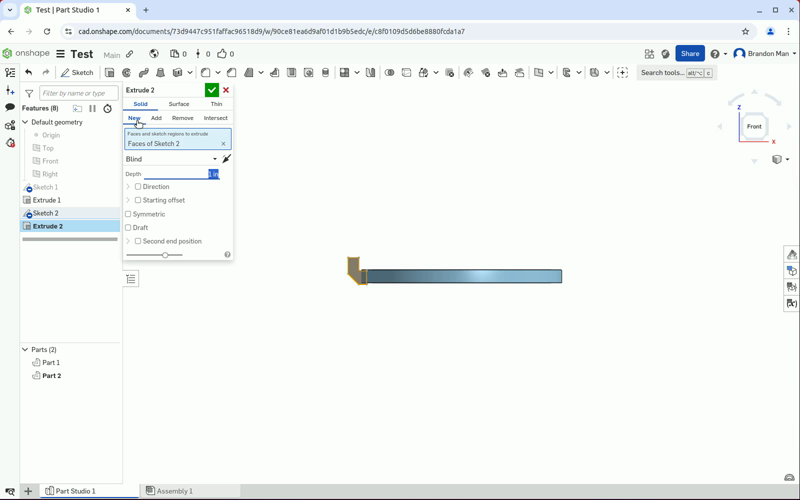
text(2.408)
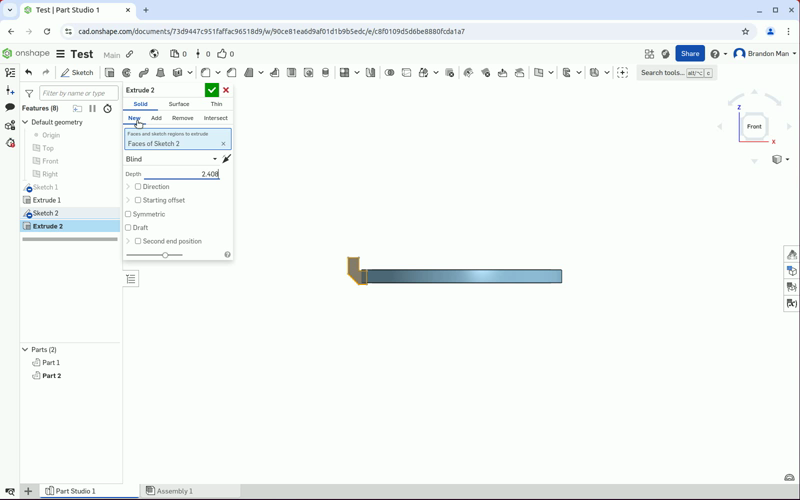
key(tab, 3)
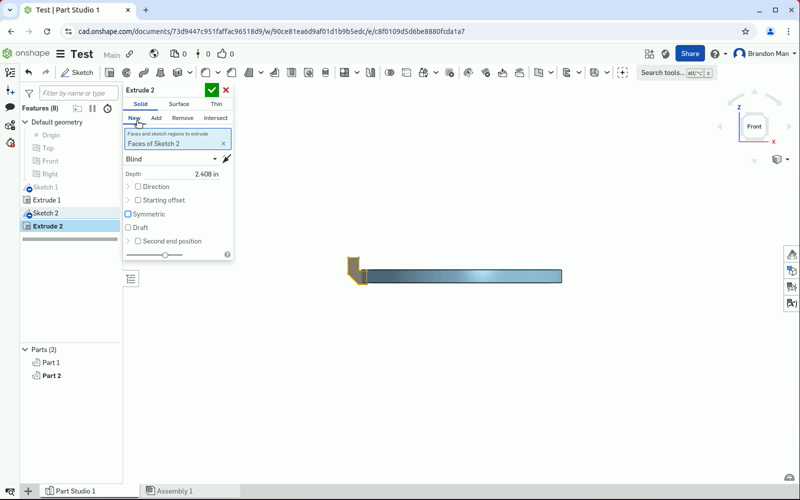
key(space)
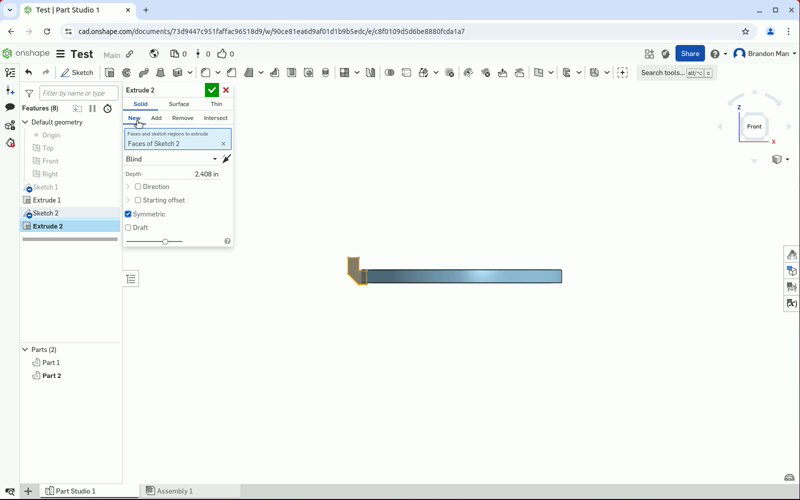
key(enter)
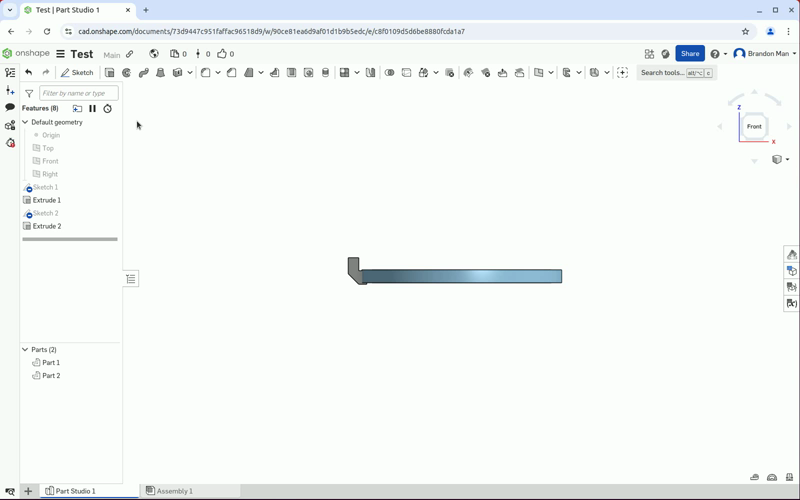
key(shift+h)
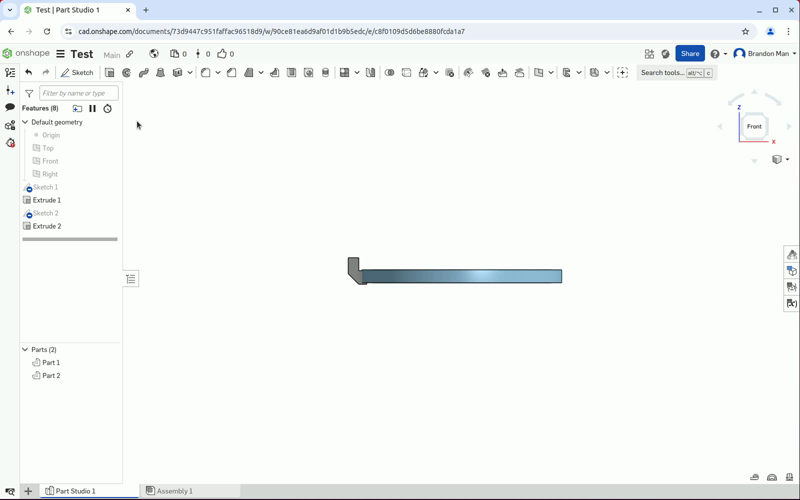
key(shift+h)
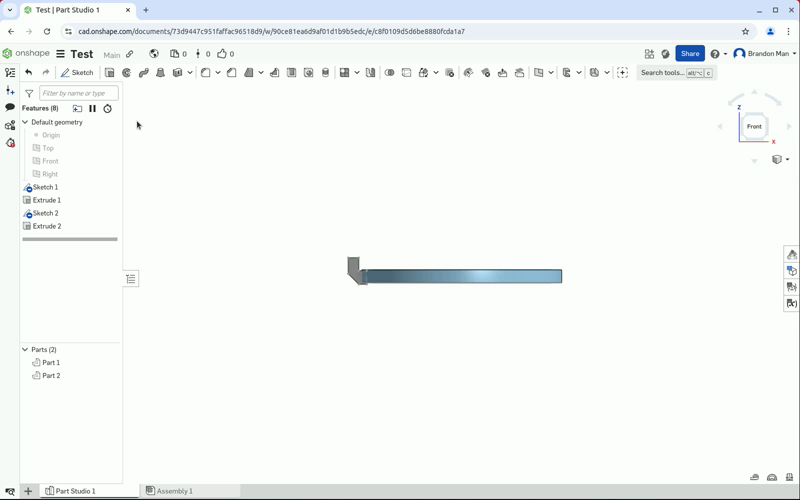
key(shift+7)
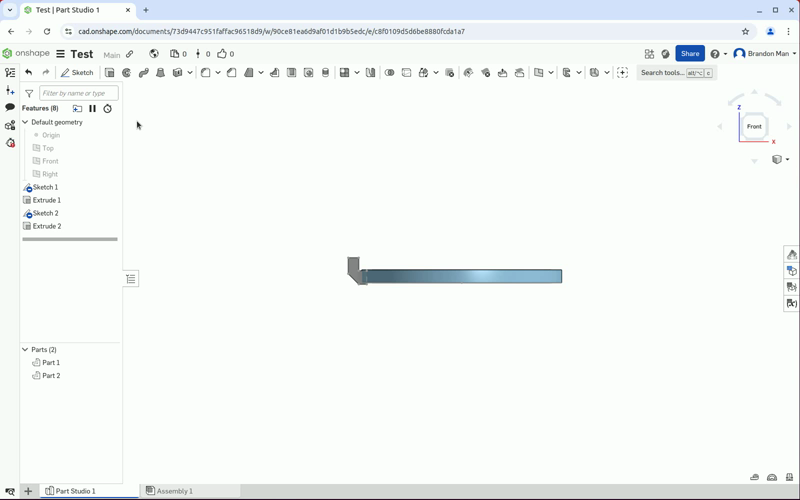
key(left, 2)
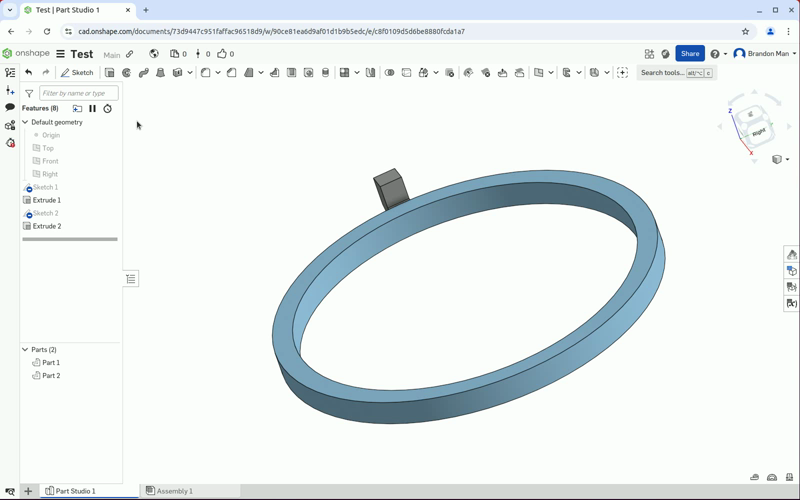
key(down, 2)
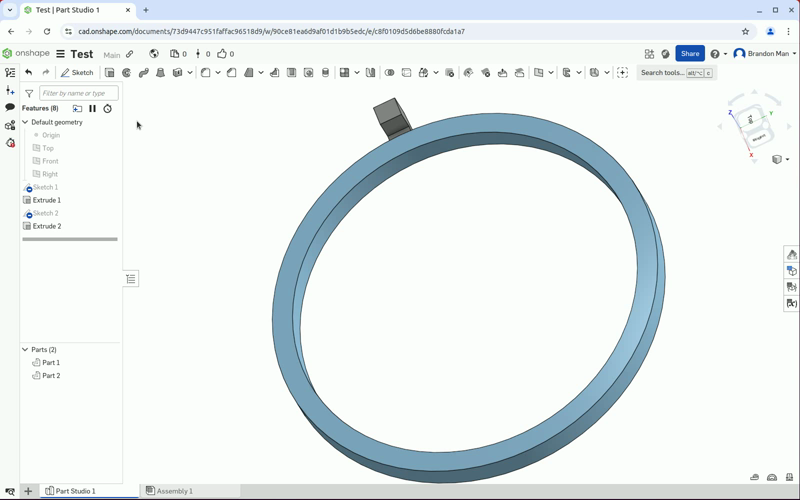
key(up, 2)
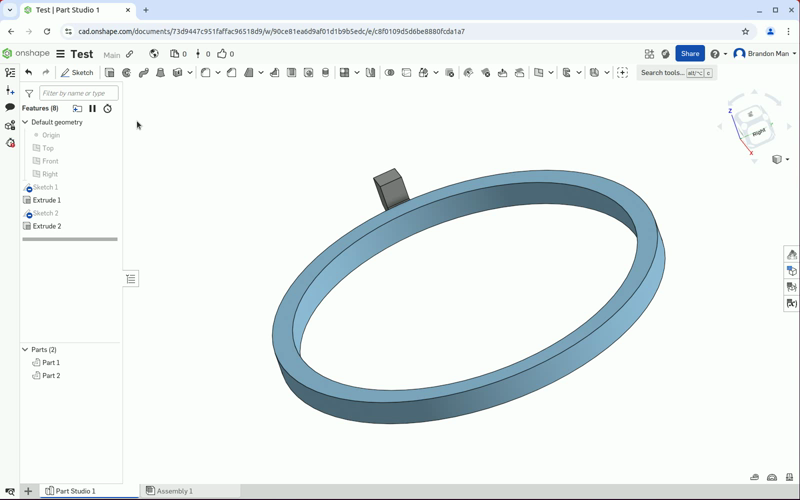
key(right, 2)
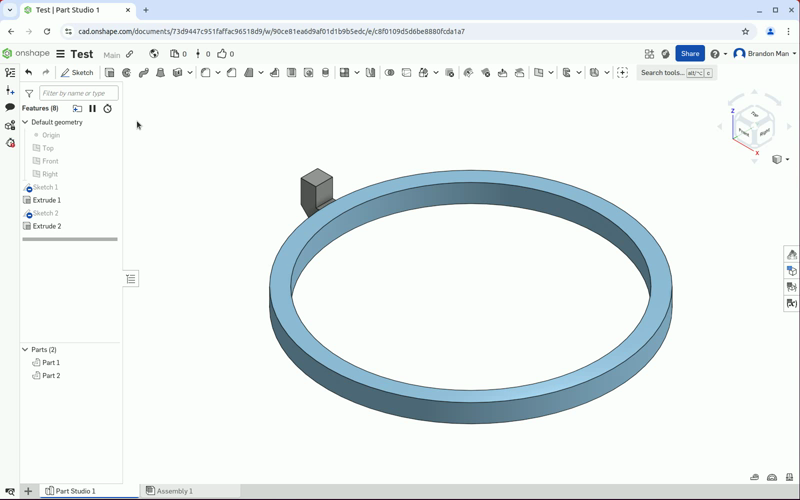
mouse_move(73, 189)
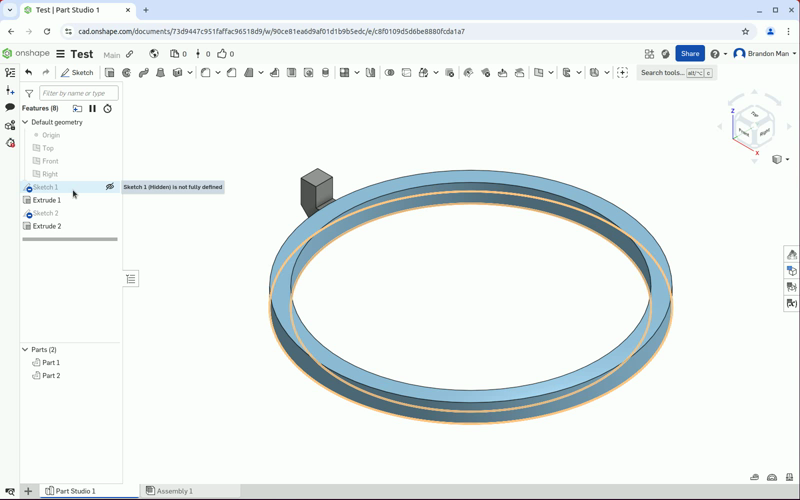
click(73, 189)